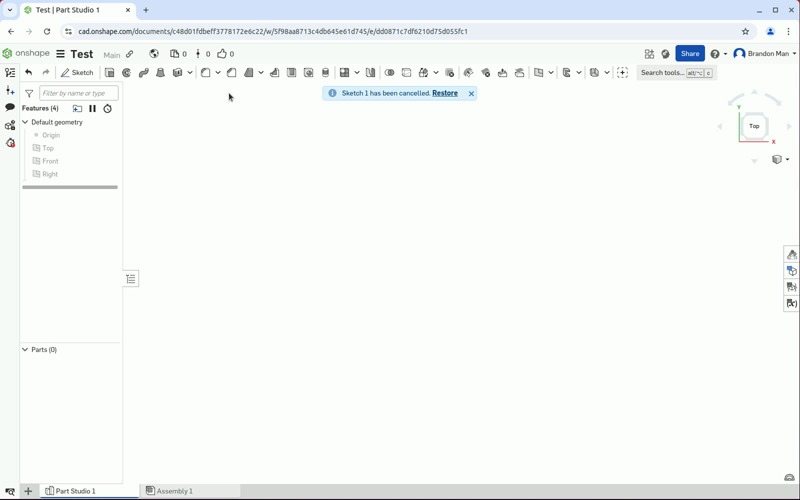
key(shift+h)
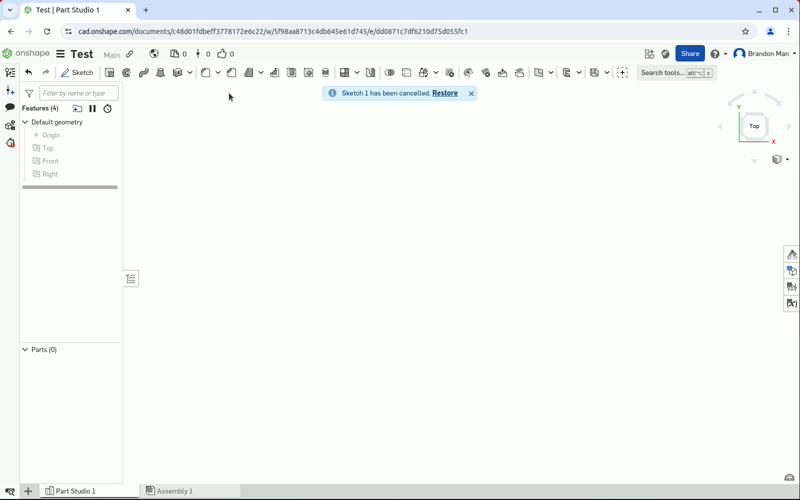
key(shift+s)
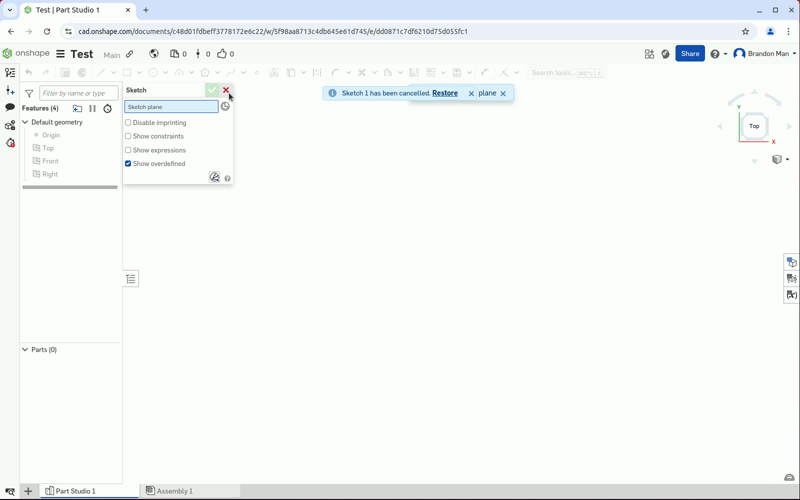
mouse_move(73, 150)
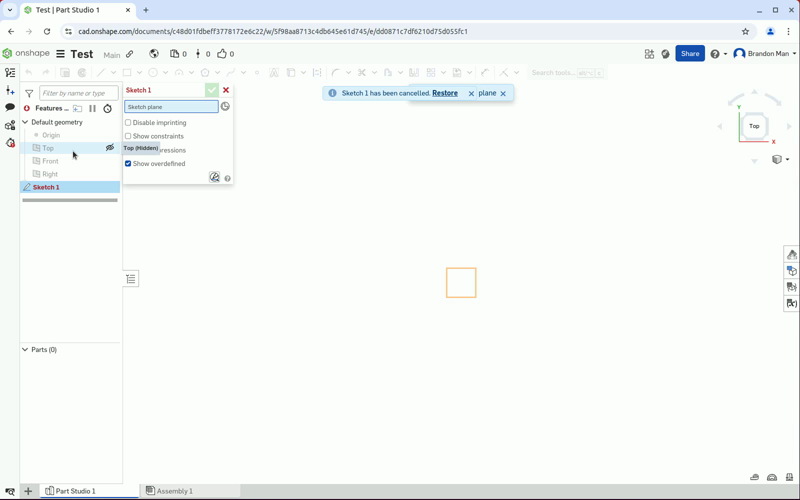
click(73, 150)
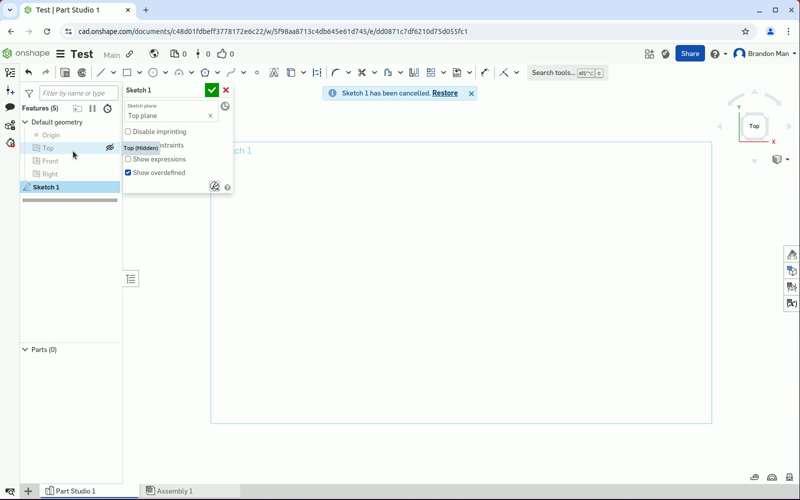
mouse_move(73, 352)
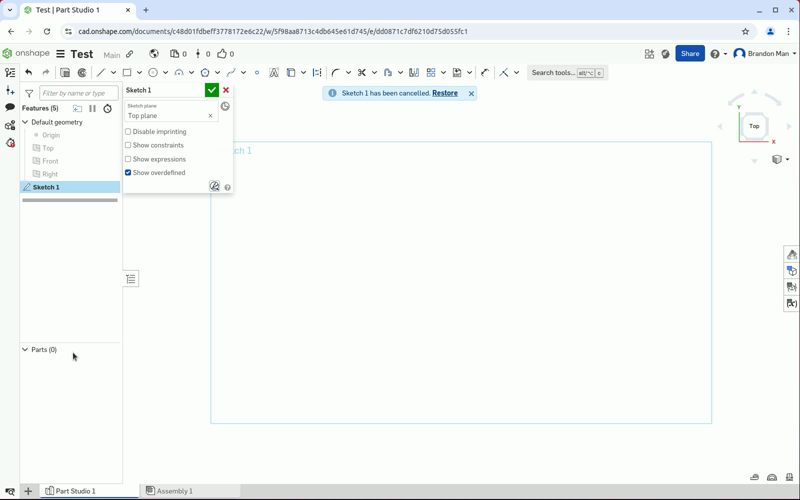
key(y)
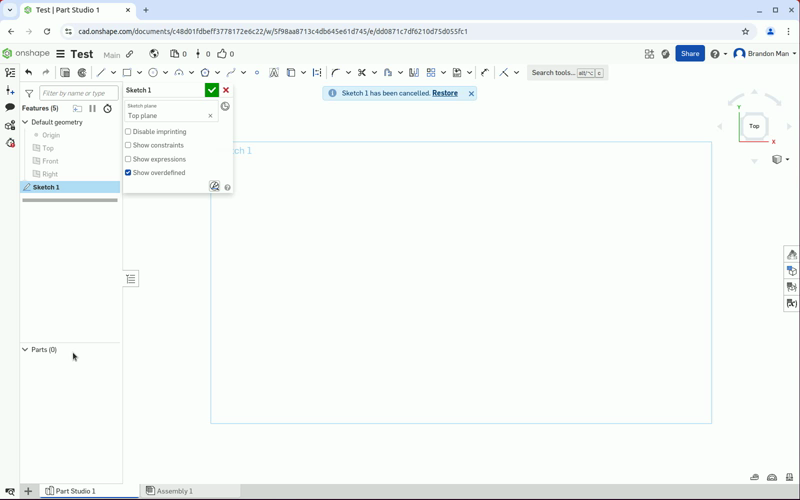
key(c)
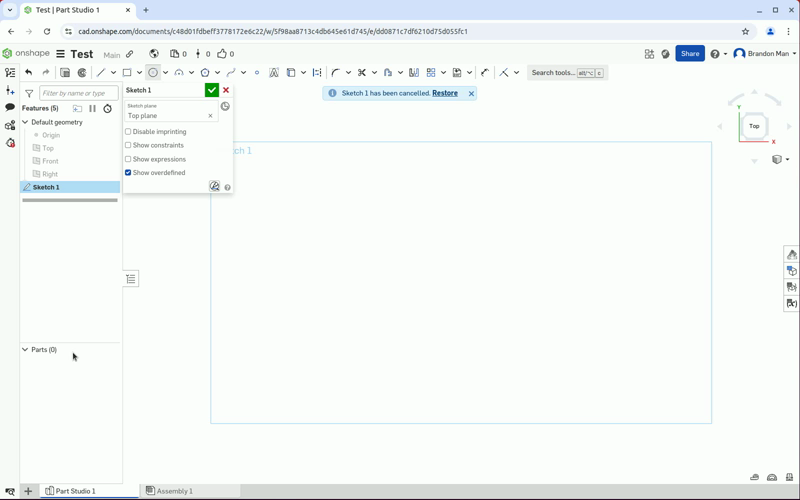
key_down(shift)
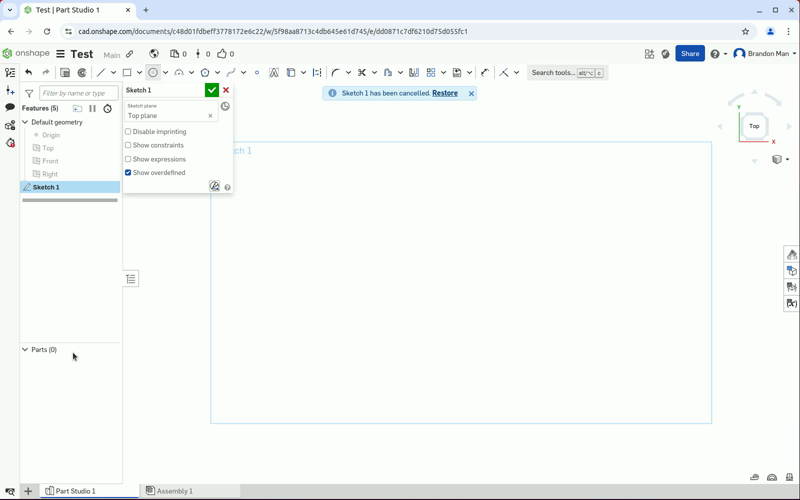
mouse_move(461, 282)
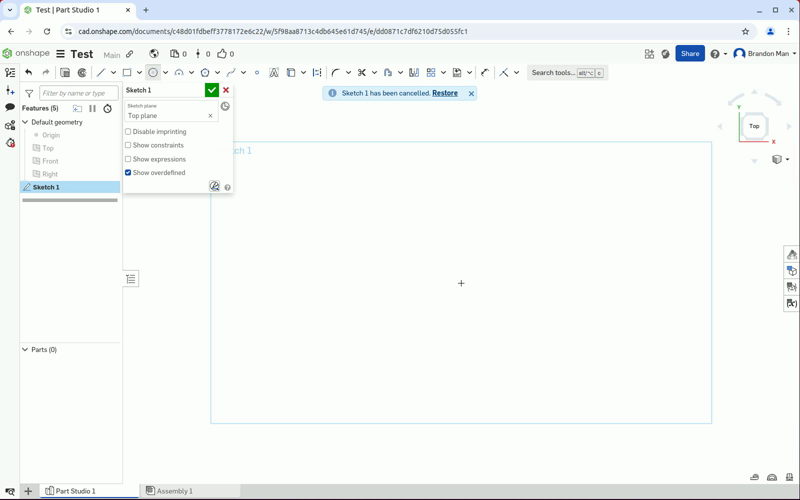
click(461, 282)
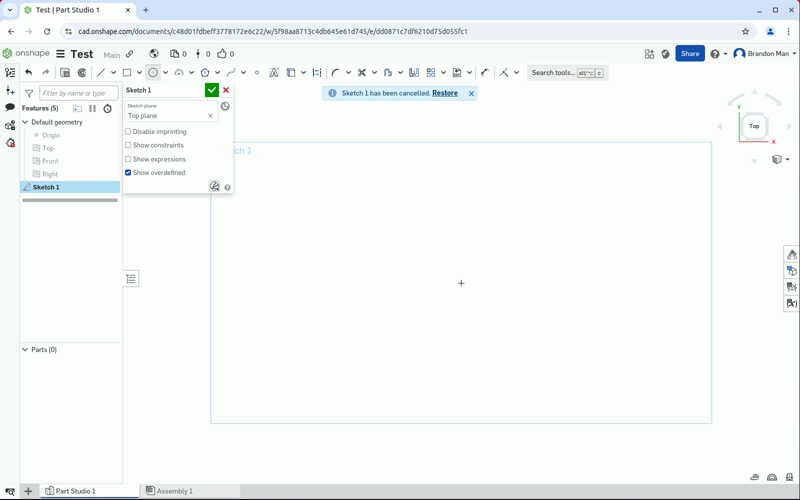
key_up(shift)
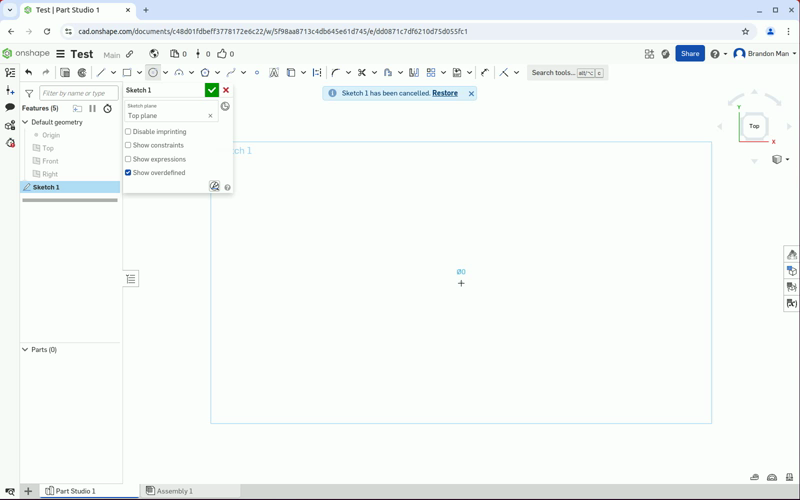
mouse_move(537, 282)
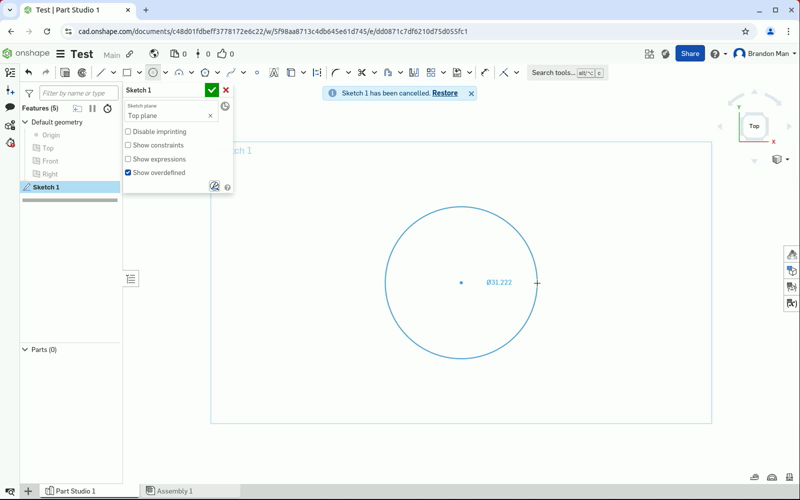
click(537, 282)
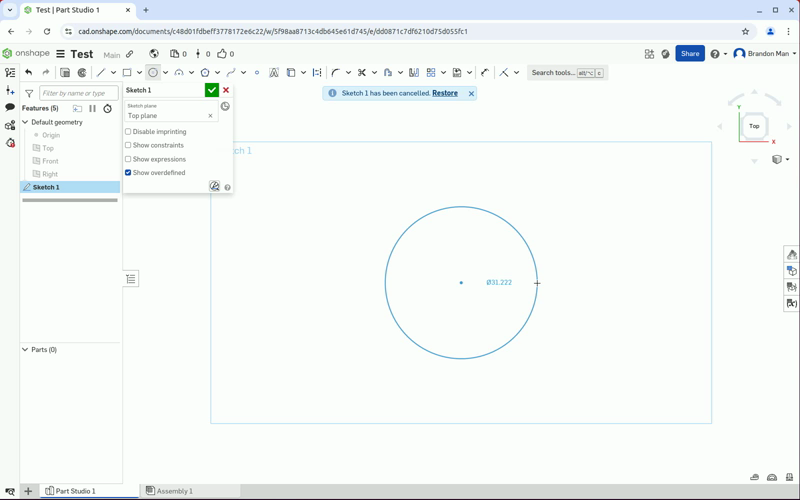
key(esc)
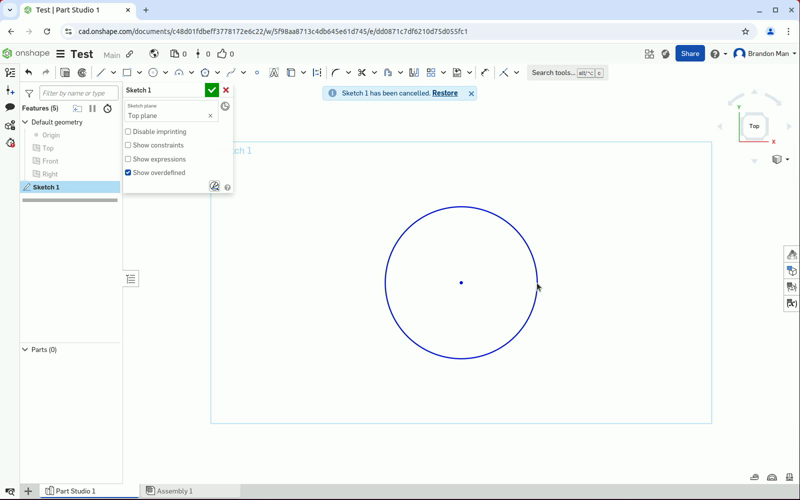
mouse_move(452, 337)
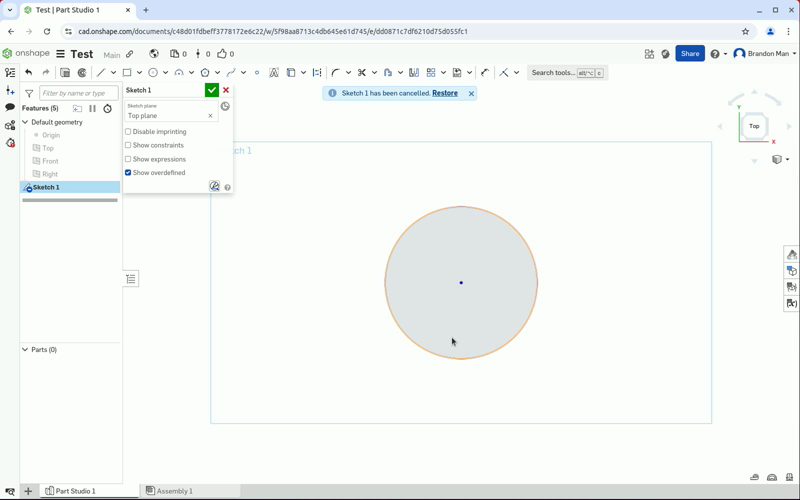
click(452, 337)
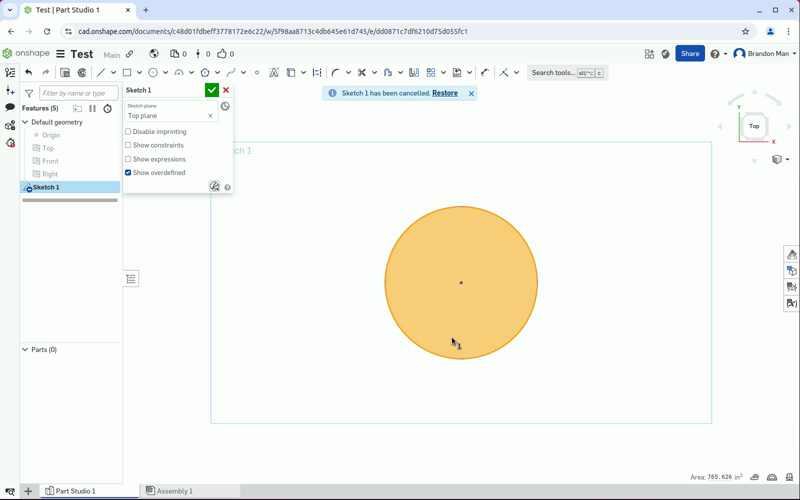
mouse_move(73, 352)
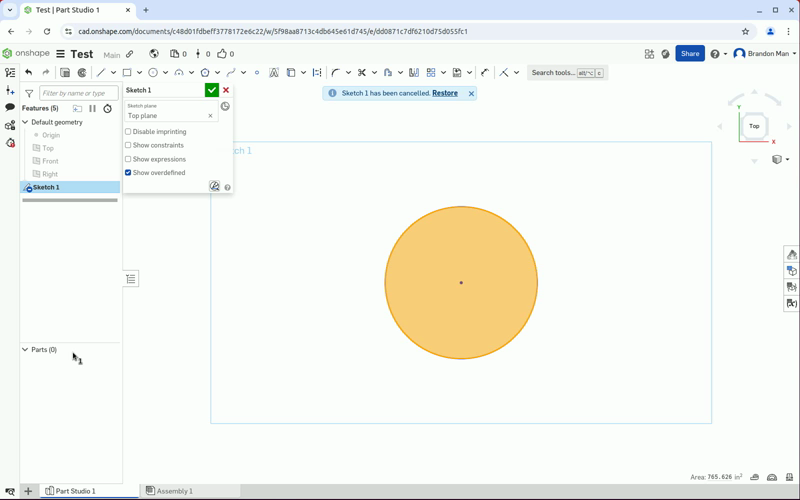
key(shift+y)
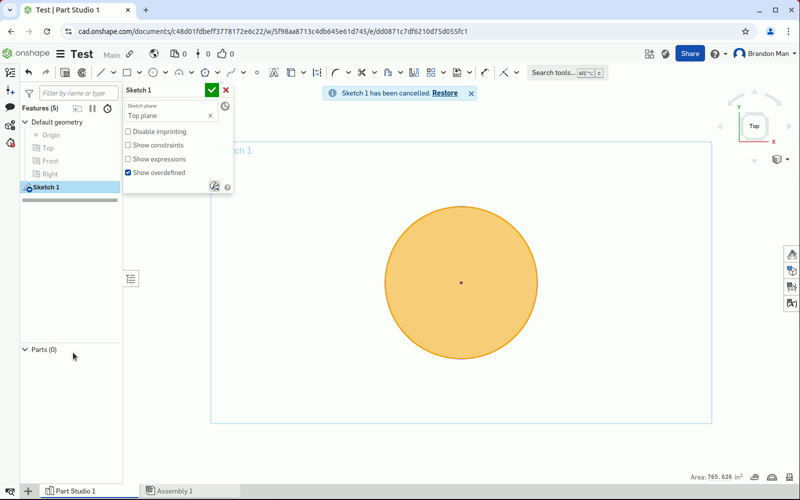
key(shift+e)
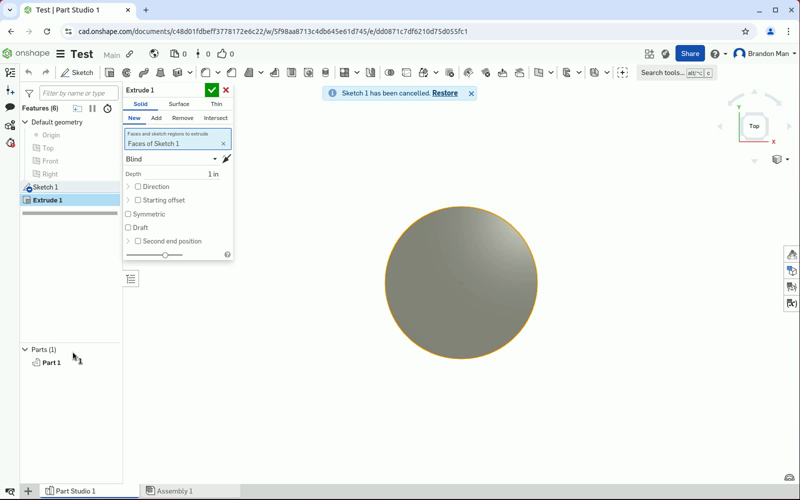
mouse_move(143, 106)
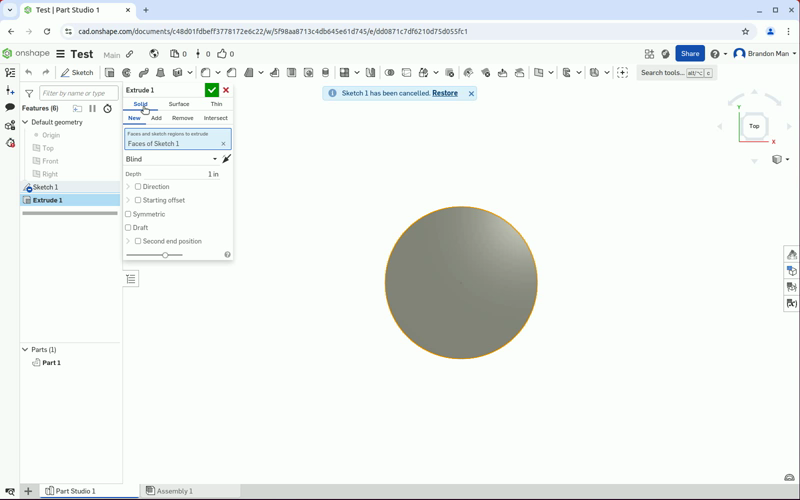
click(143, 106)
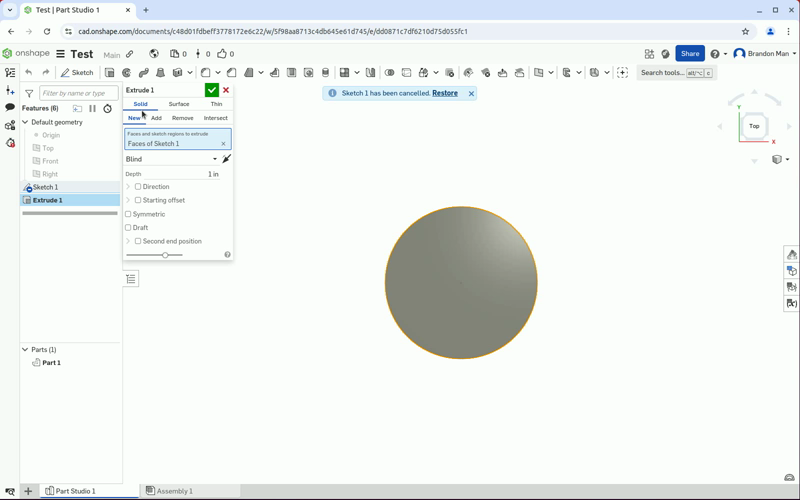
mouse_move(137, 120)
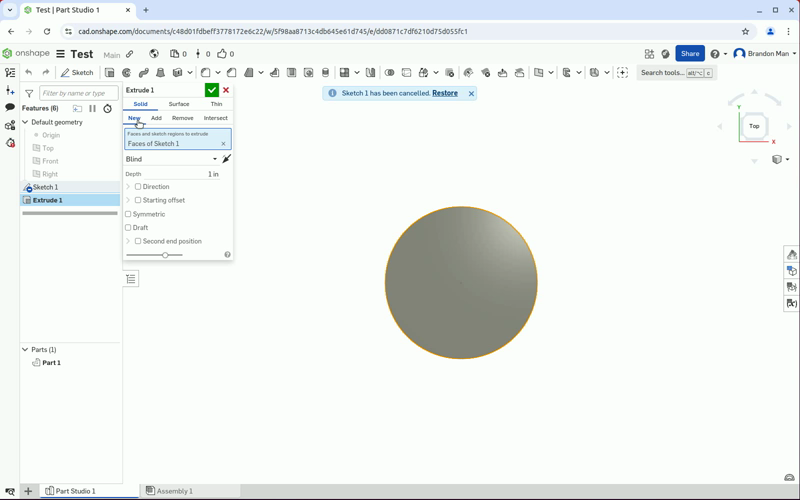
click(137, 120)
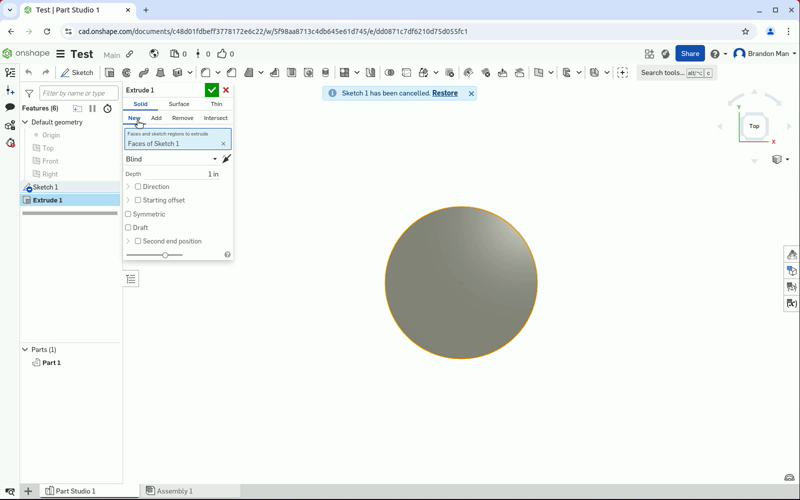
key(tab, 4)
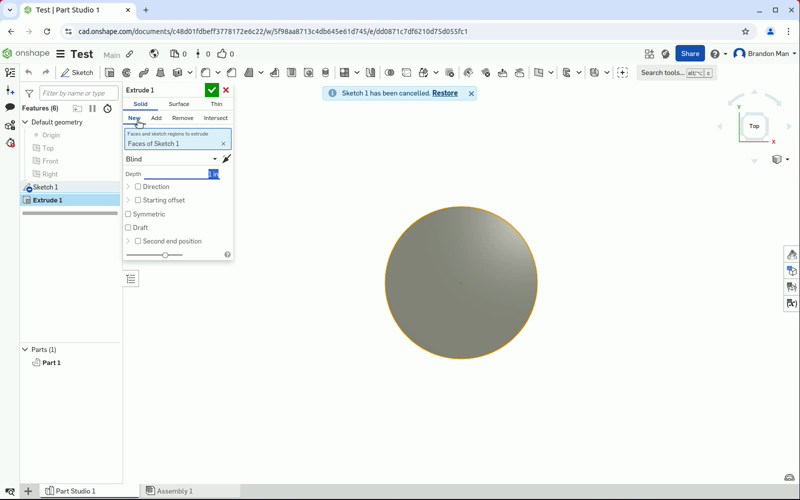
text(23.108)
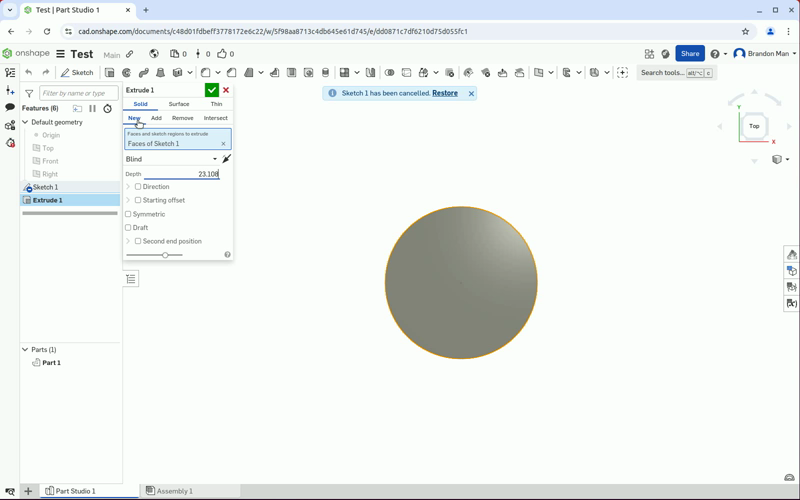
key(enter)
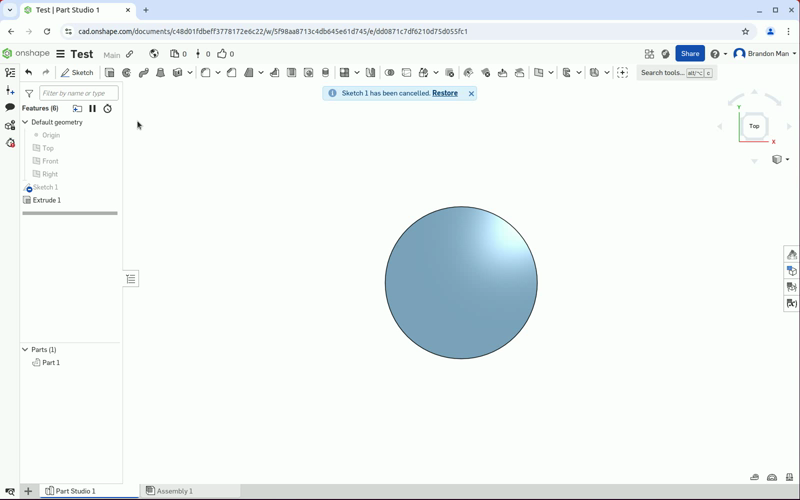
key(shift+h)
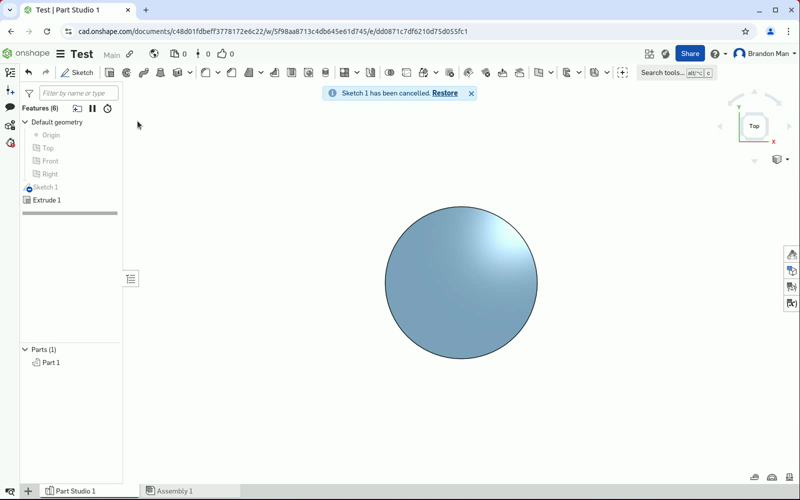
key(shift+h)
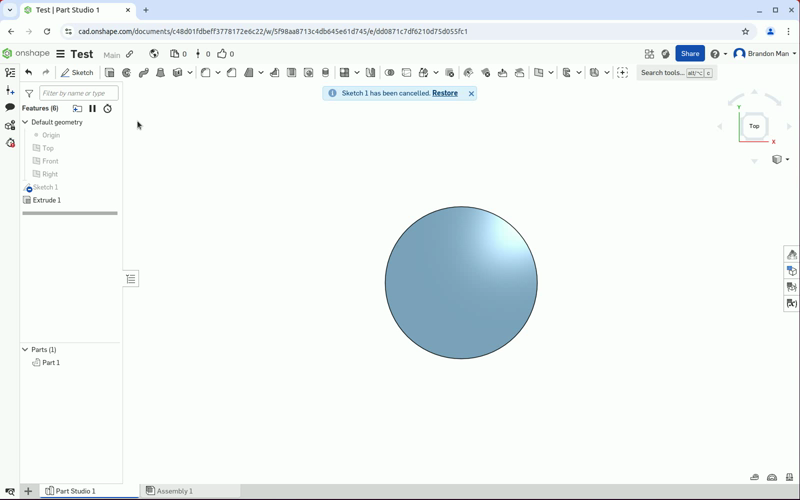
mouse_move(73, 189)
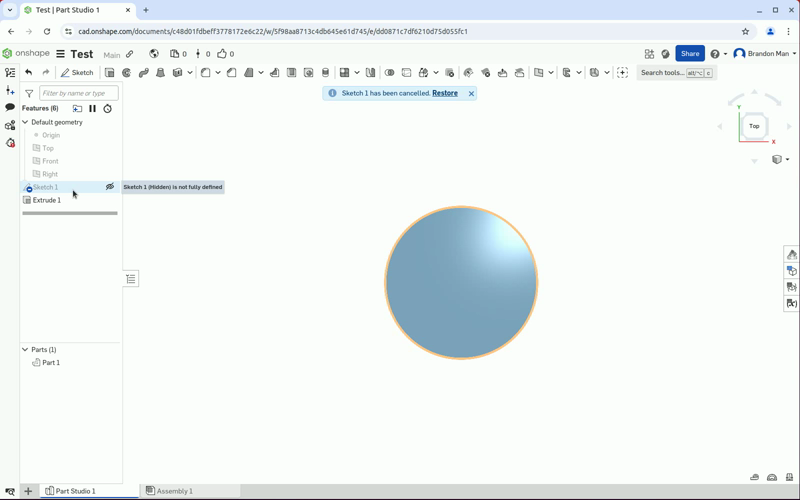
click(73, 189)
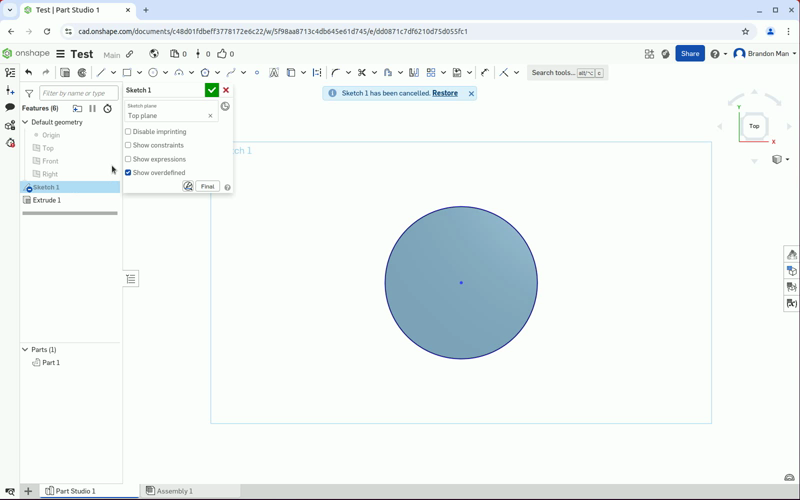
mouse_move(229, 92)
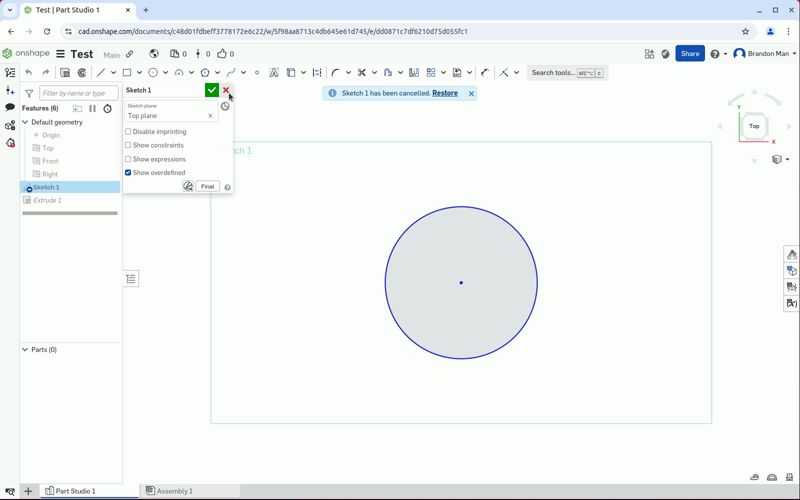
click(229, 92)
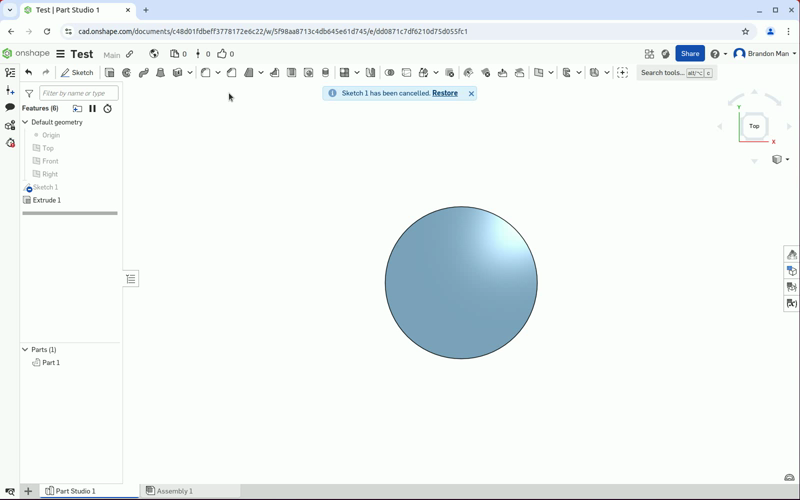
mouse_move(73, 352)
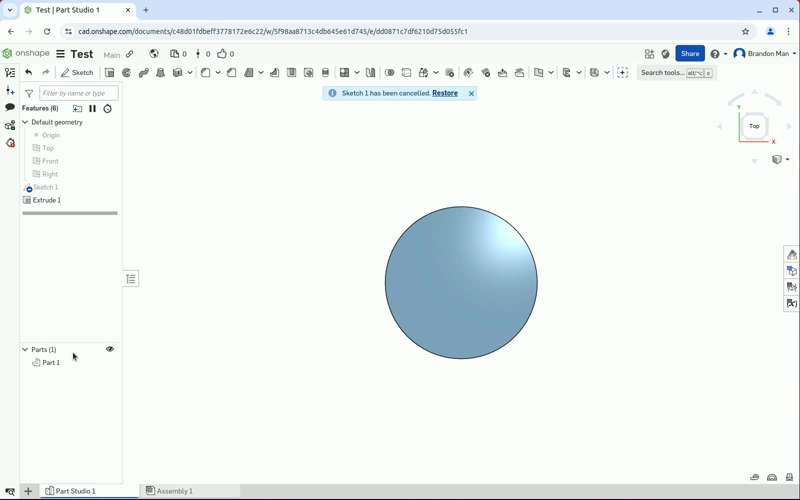
key(y)
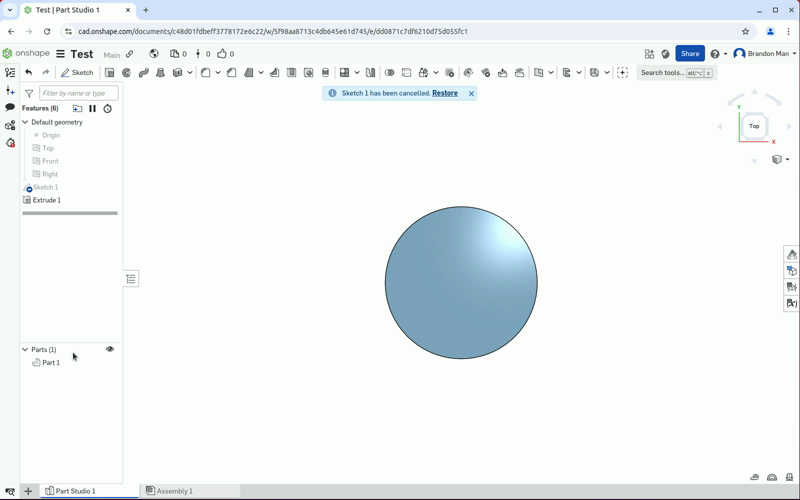
key(shift+p)
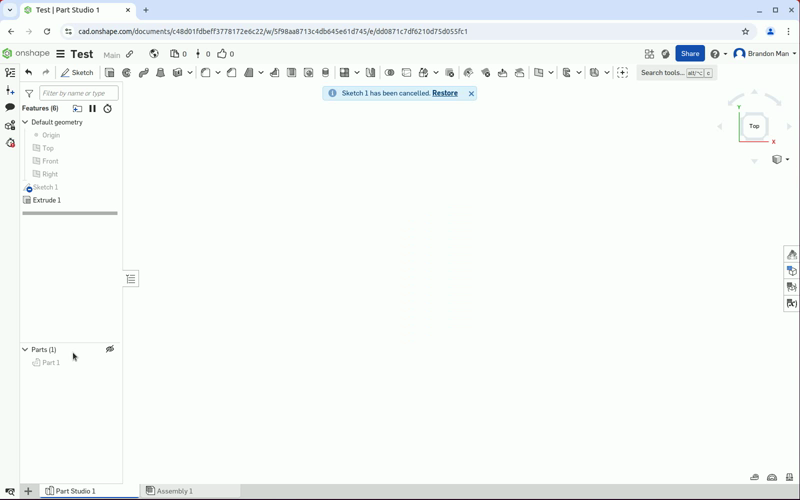
key(space)
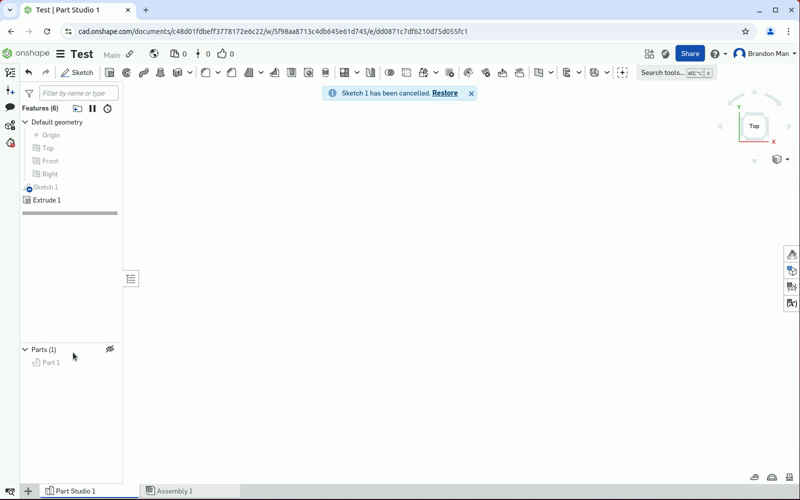
key_down(shift)
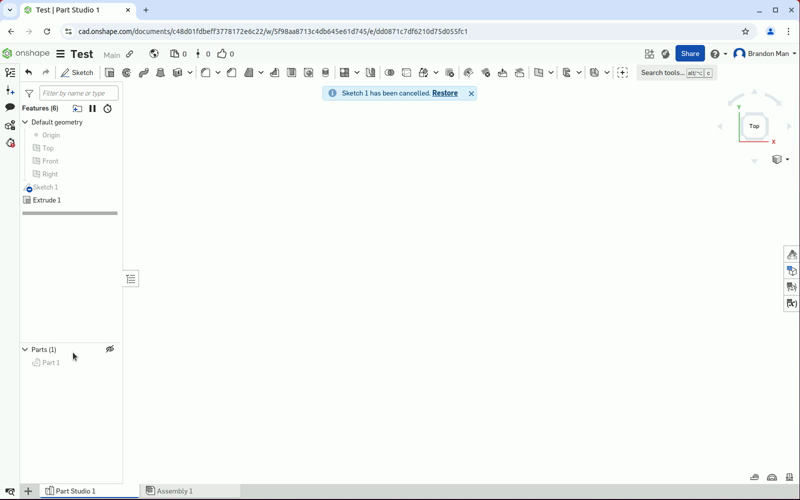
key(up)
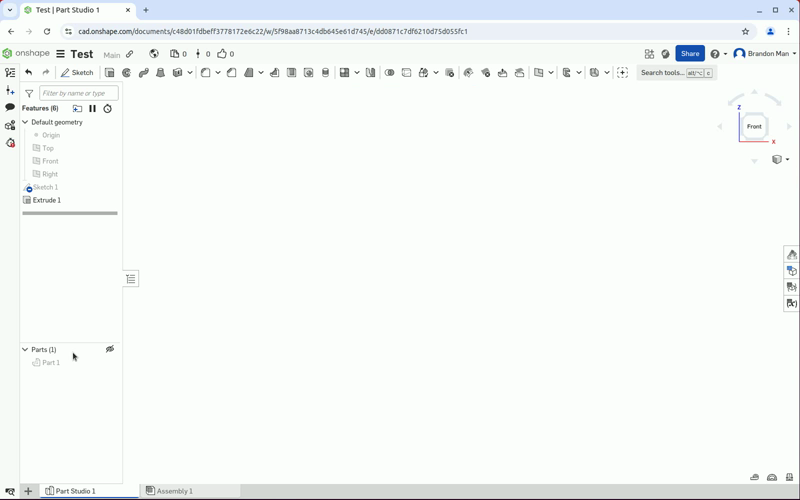
key_up(shift)
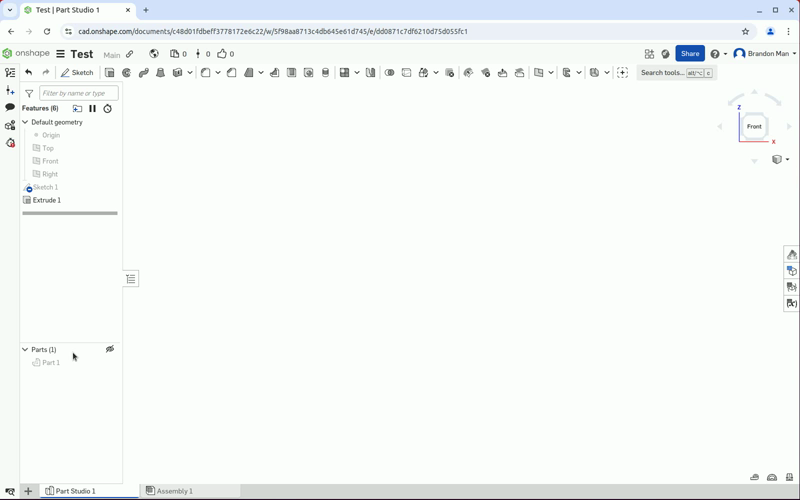
key(space)
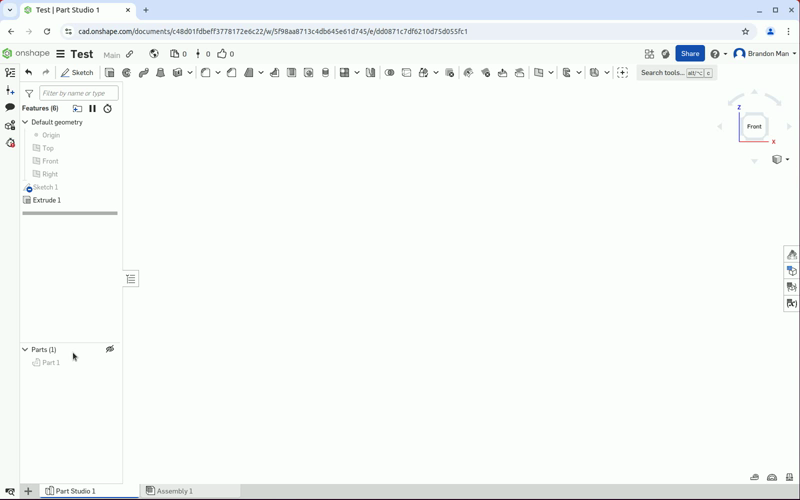
key_down(shift)
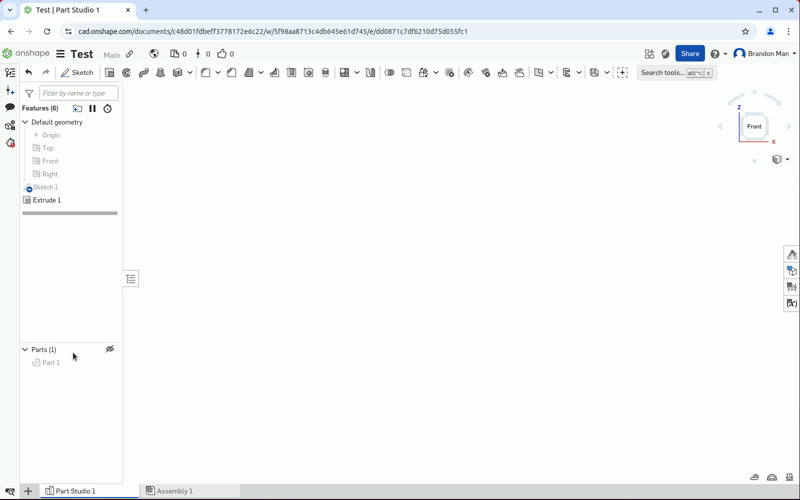
key(left)
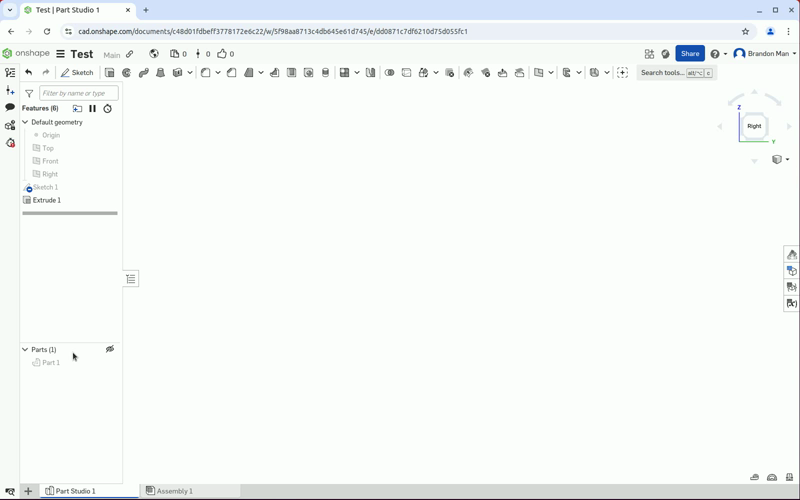
key_up(shift)
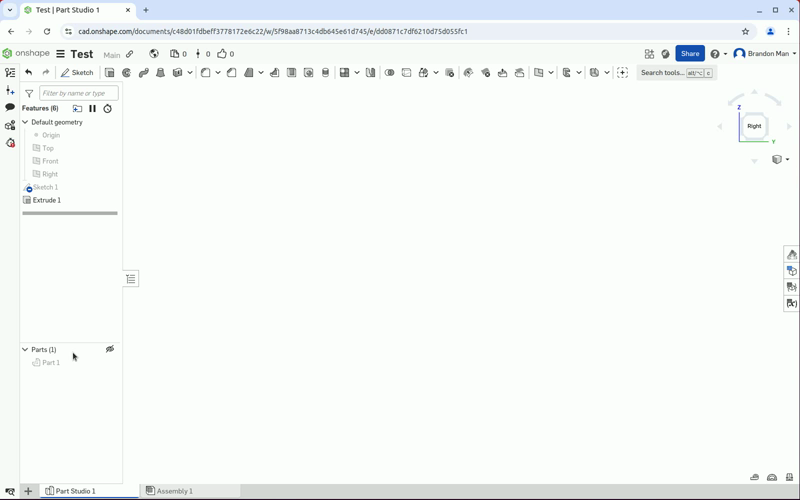
mouse_move(73, 352)
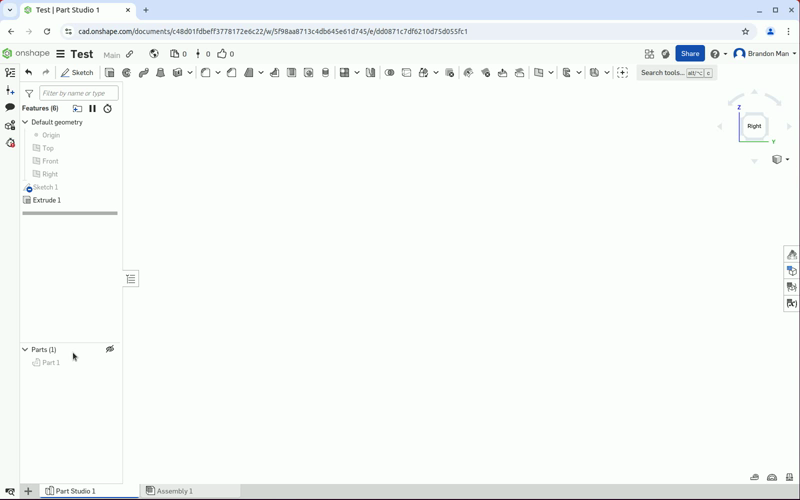
key(shift+y)
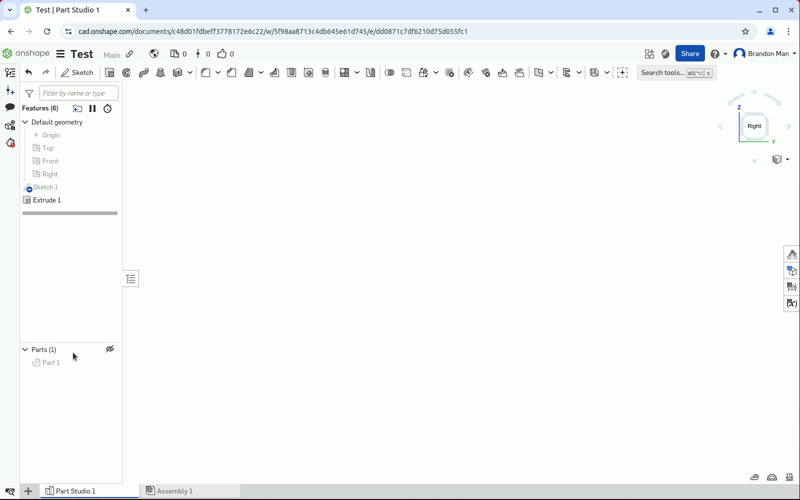
key(shift+s)
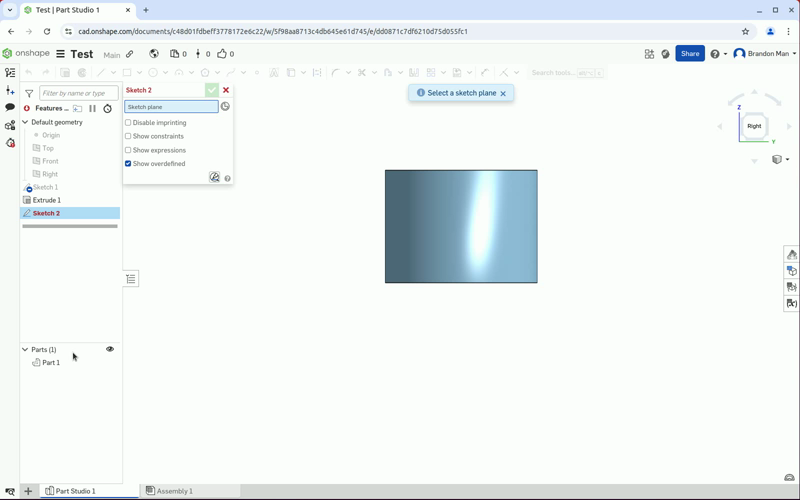
mouse_move(73, 176)
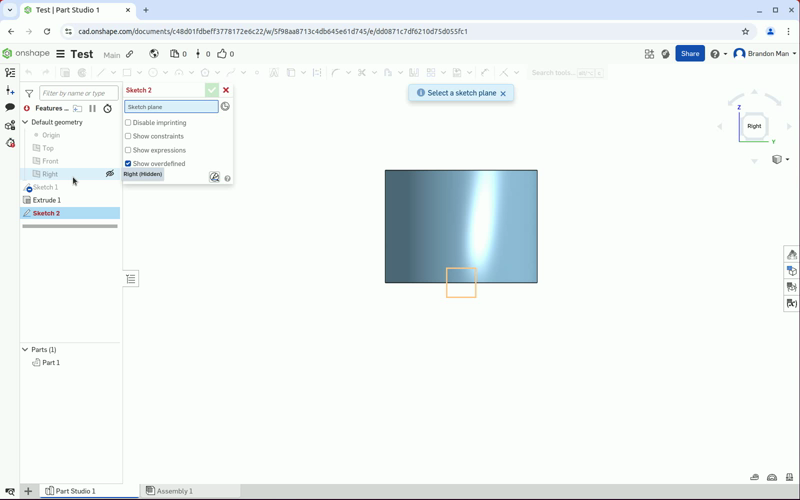
click(73, 176)
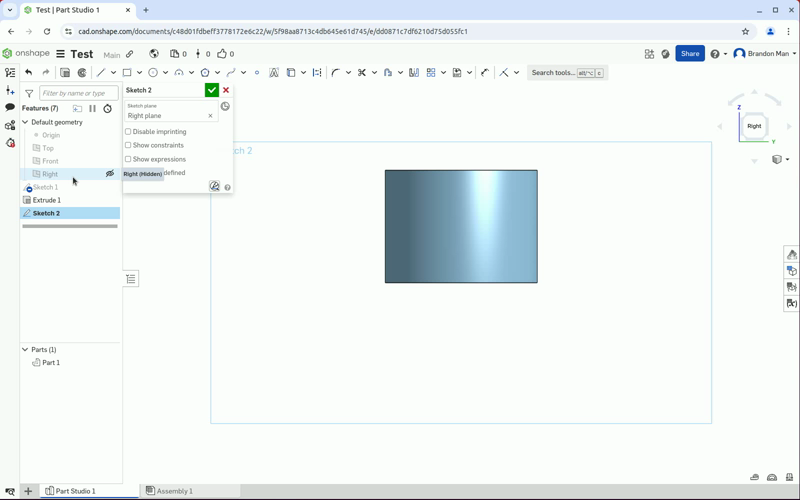
mouse_move(73, 352)
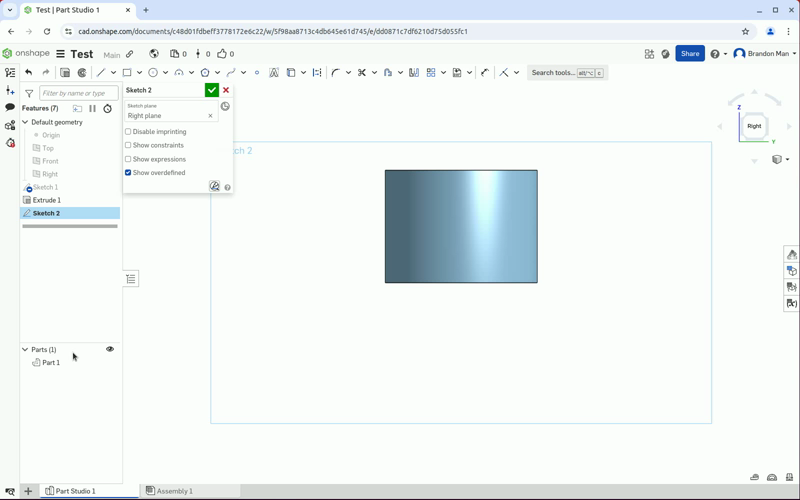
key(y)
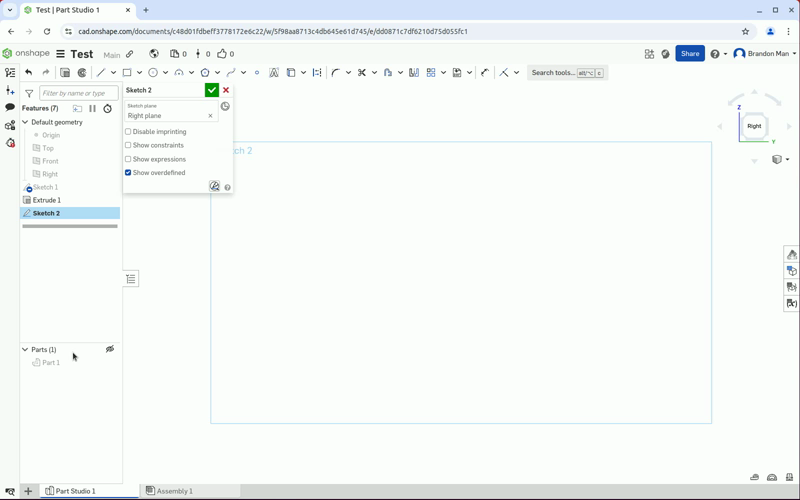
key(l)
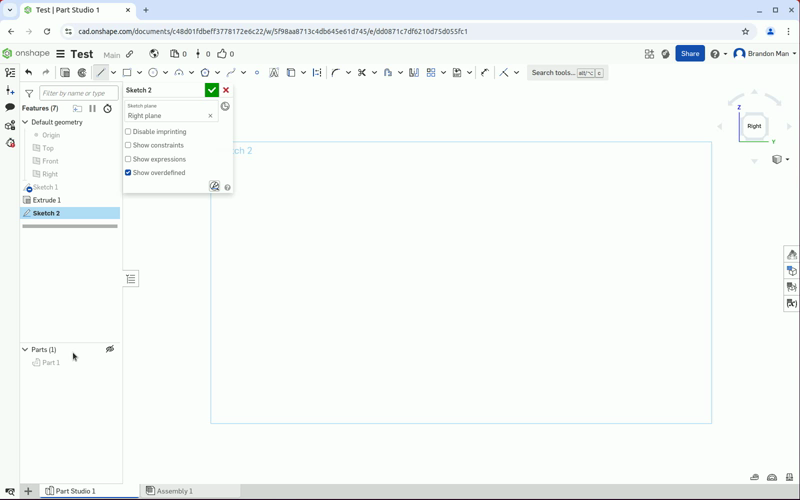
key_down(shift)
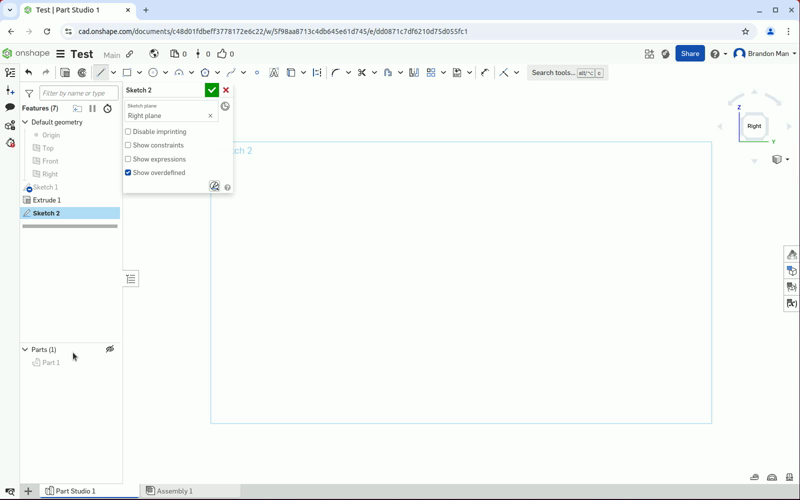
mouse_move(449, 282)
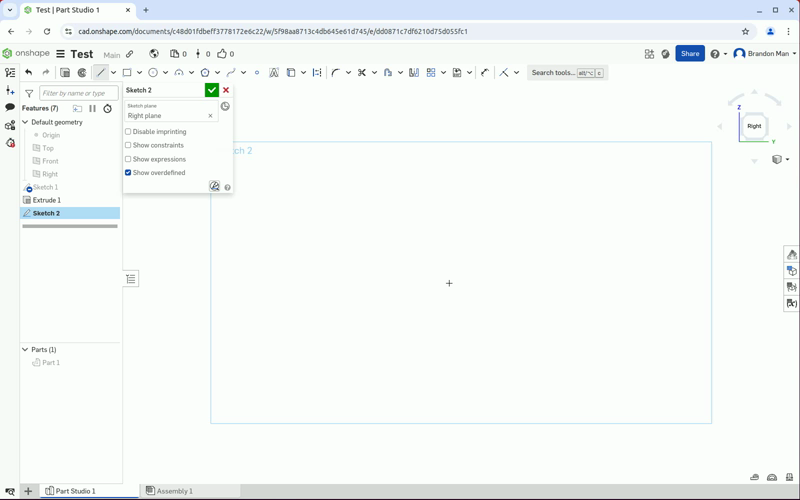
click(449, 282)
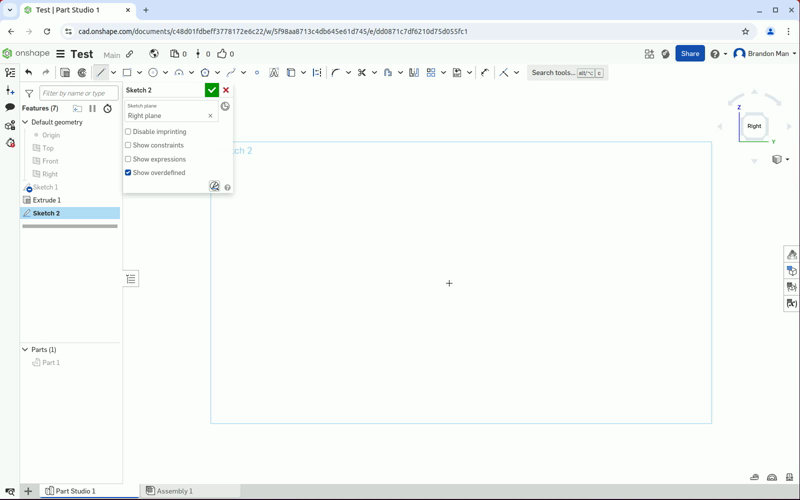
key_up(shift)
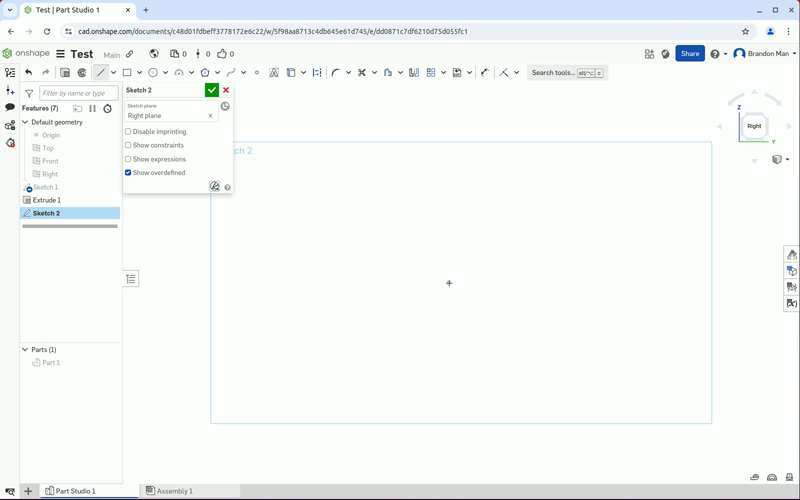
key_down(shift)
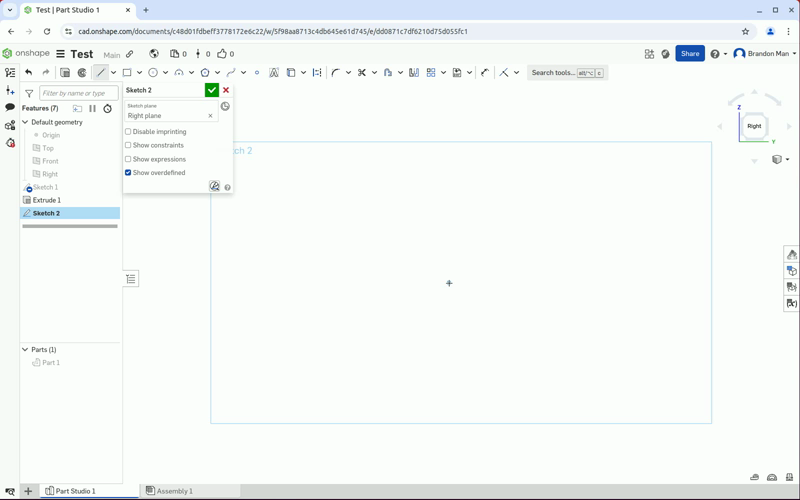
mouse_move(479, 282)
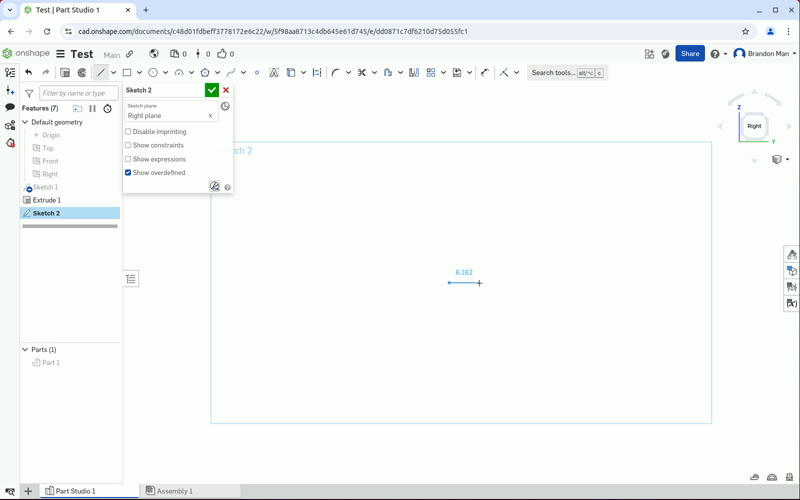
mouse_move(471, 282)
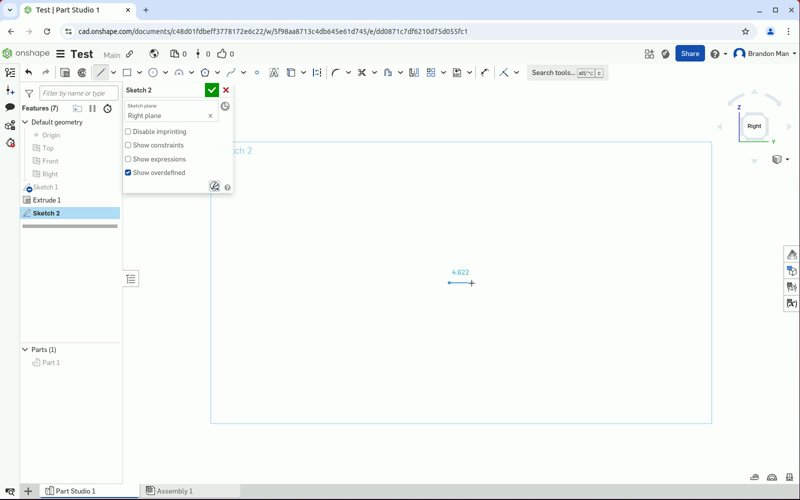
click(471, 282)
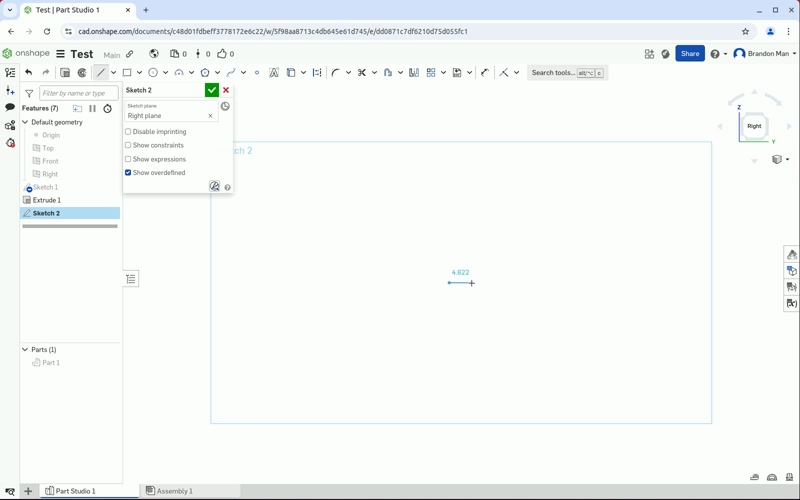
key_up(shift)
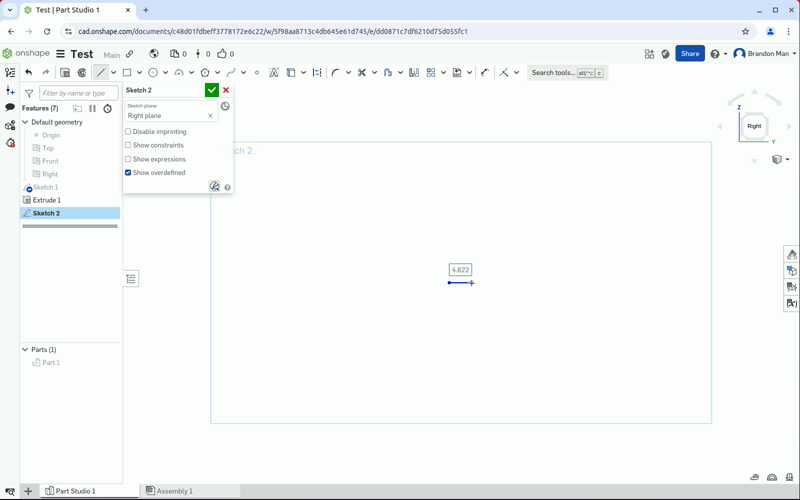
key_down(shift)
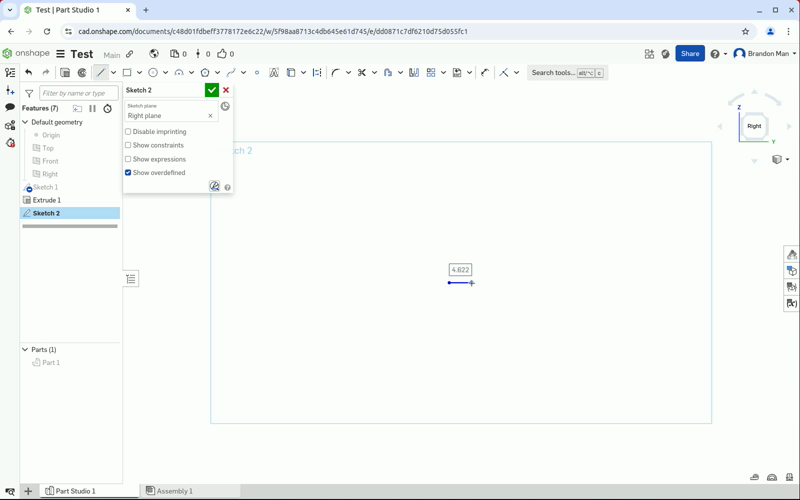
mouse_move(501, 282)
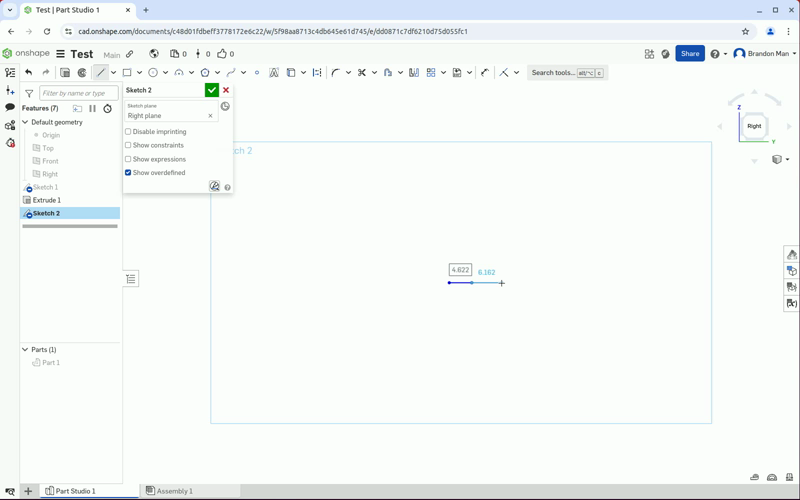
mouse_move(471, 228)
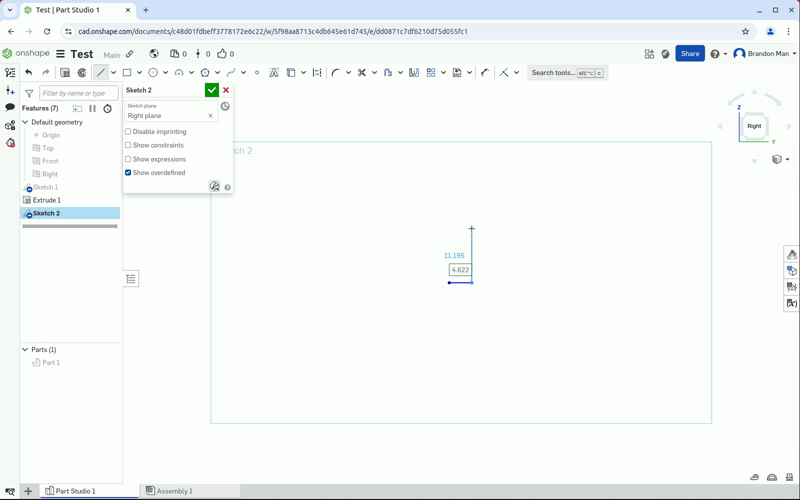
click(471, 228)
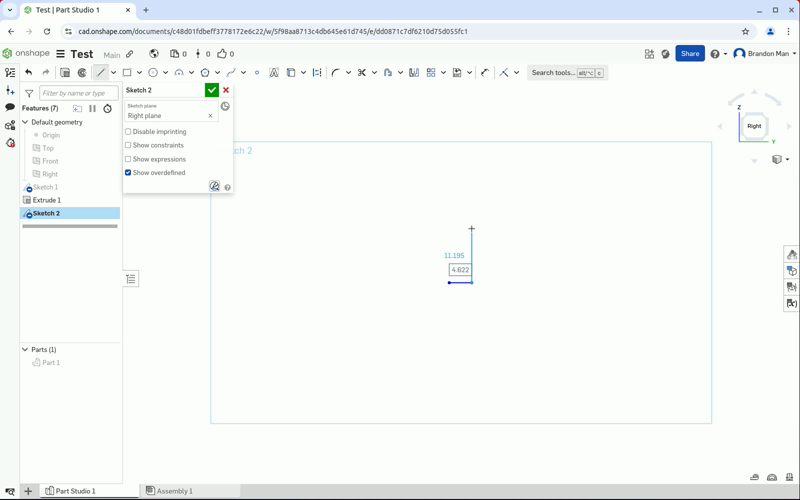
key_up(shift)
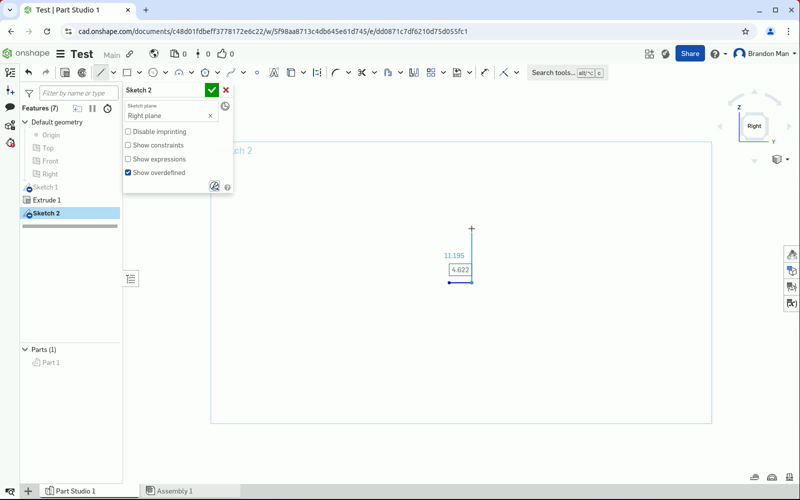
key_down(shift)
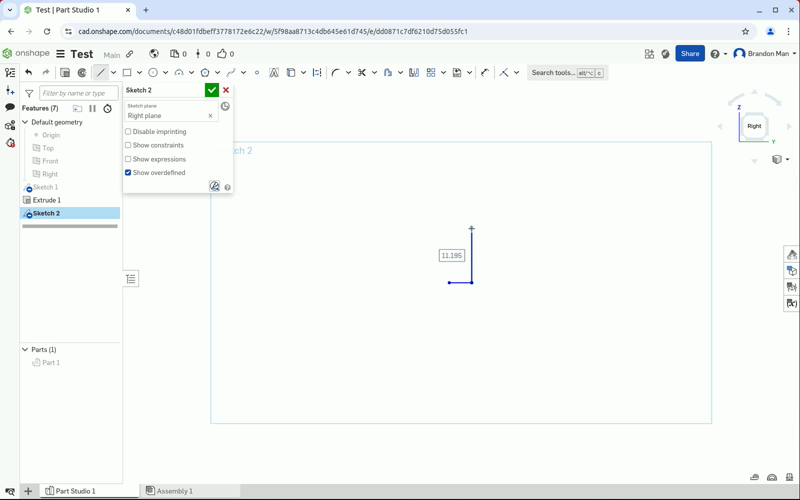
mouse_move(501, 228)
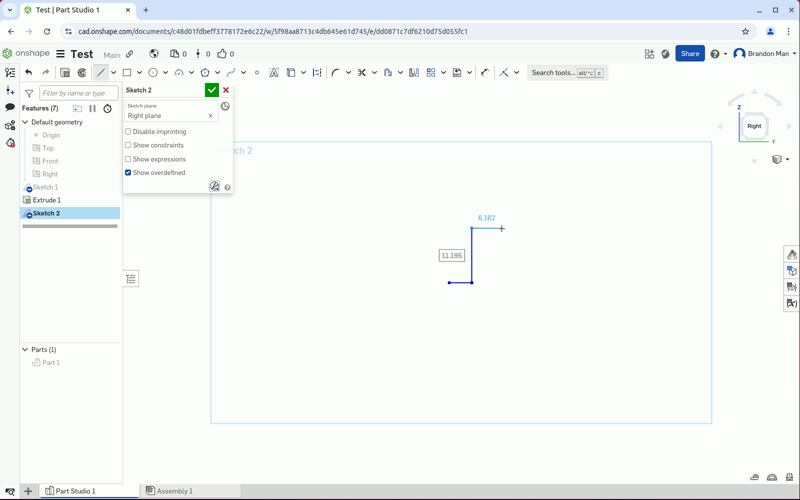
mouse_move(449, 228)
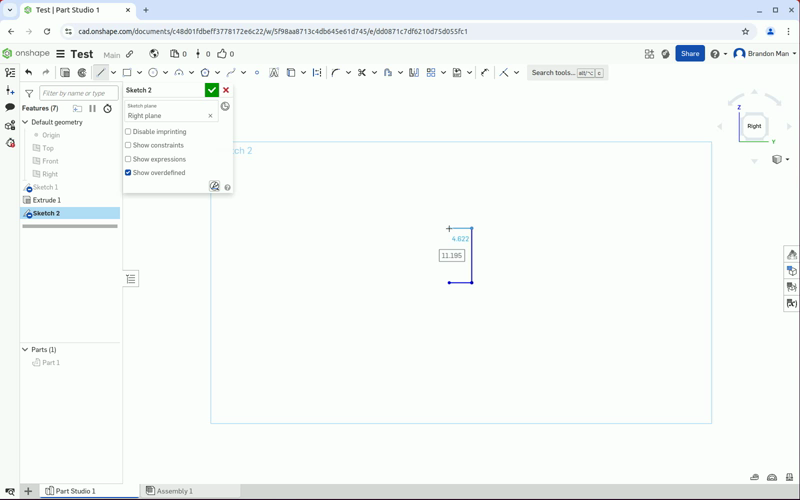
click(449, 228)
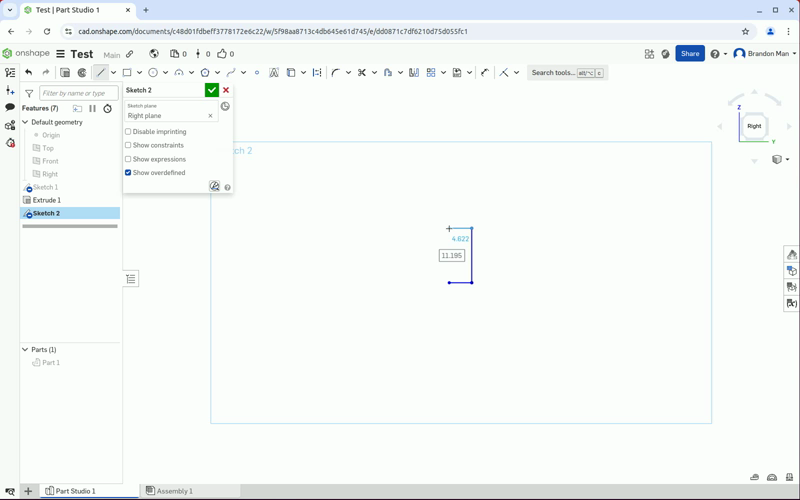
key_up(shift)
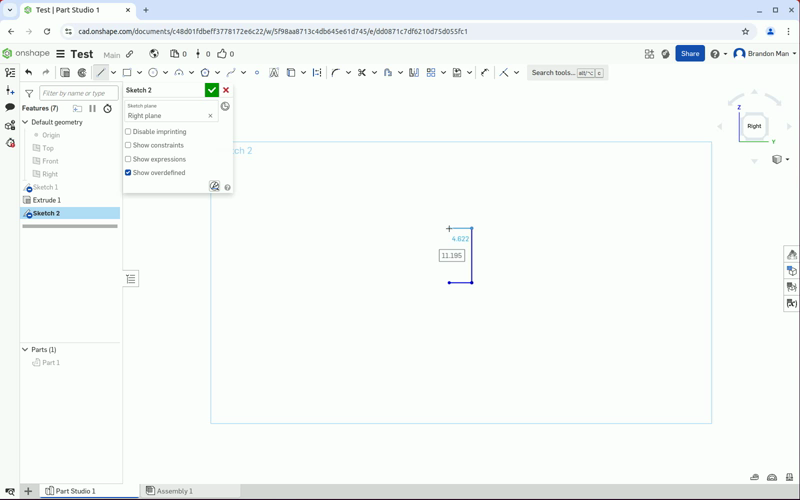
mouse_move(479, 228)
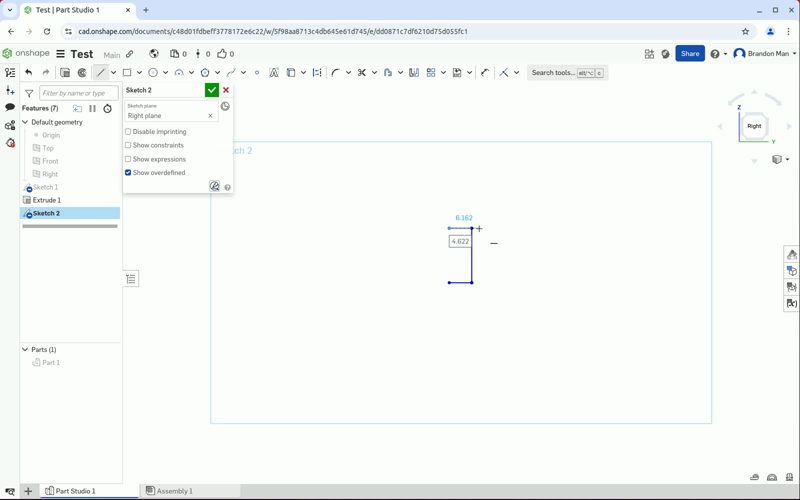
key_down(shift)
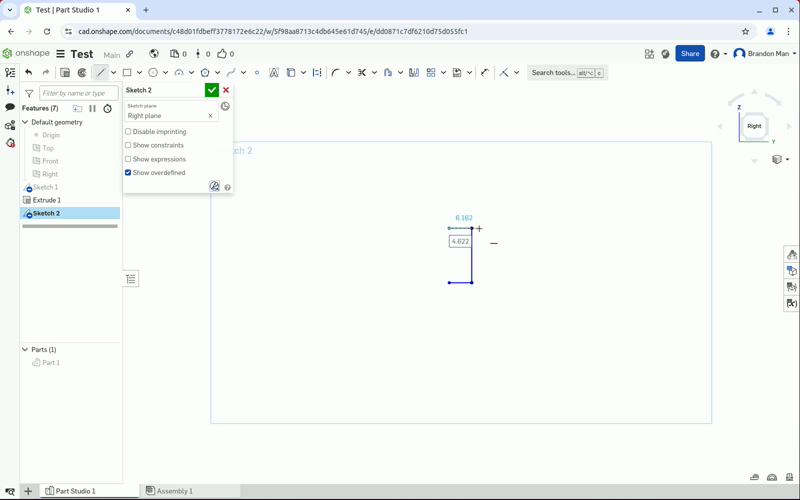
mouse_move(449, 282)
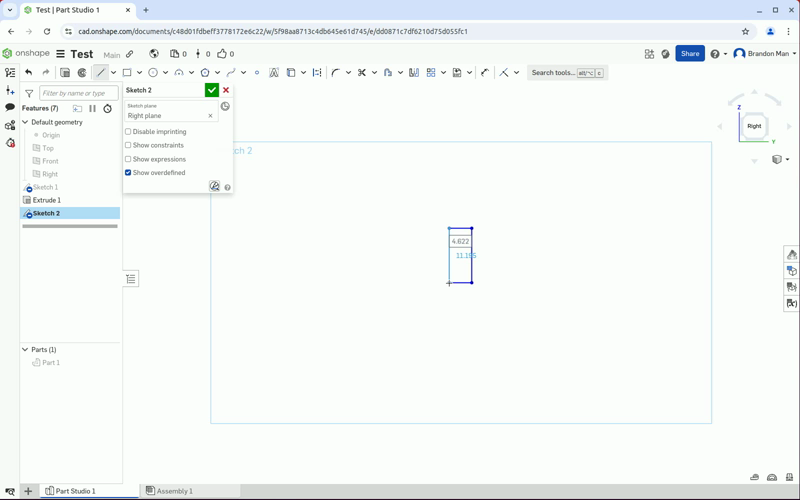
key_up(shift)
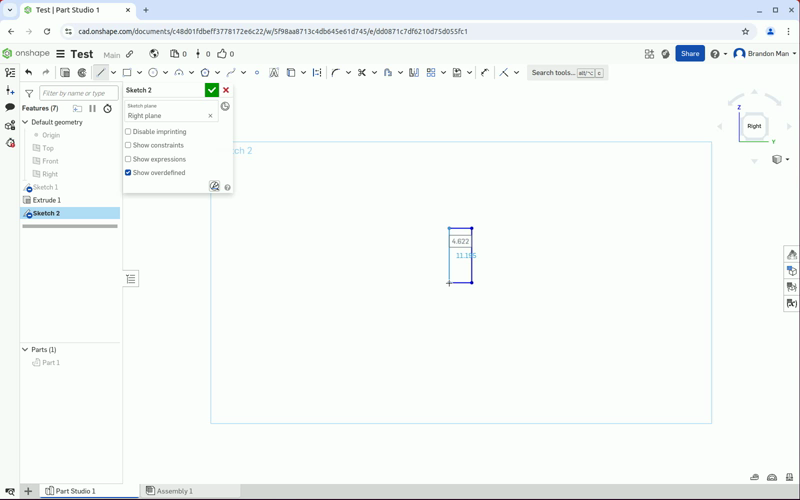
click(449, 282)
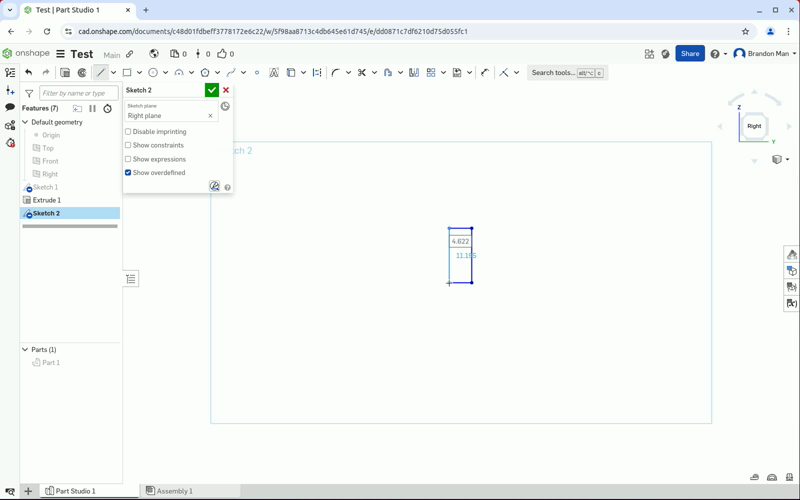
key(esc)
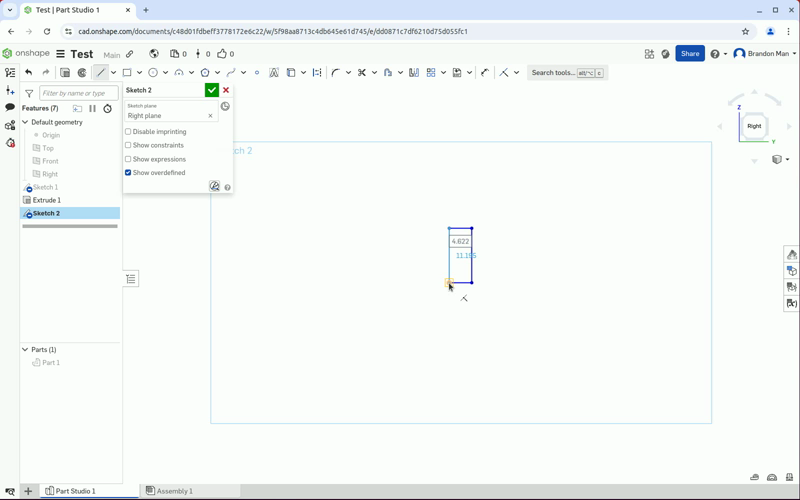
mouse_move(460, 250)
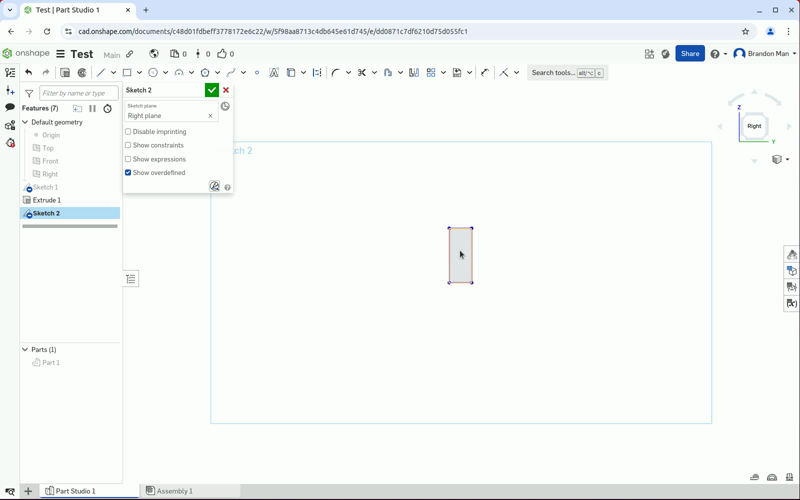
scroll(6)
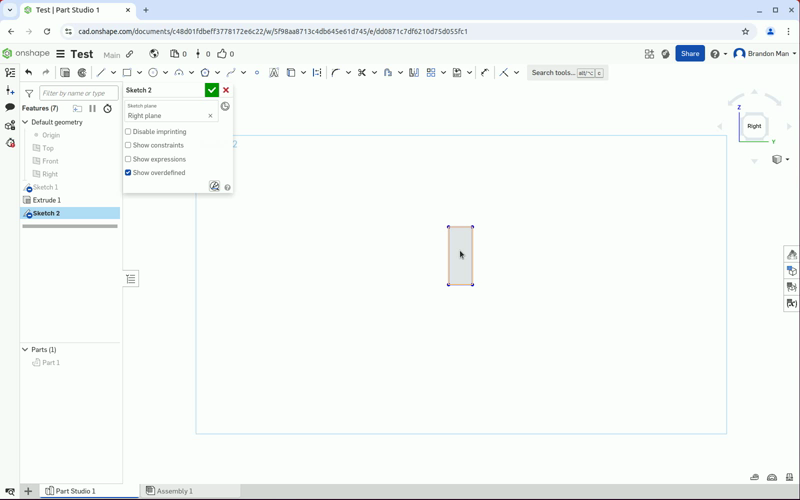
scroll(6)
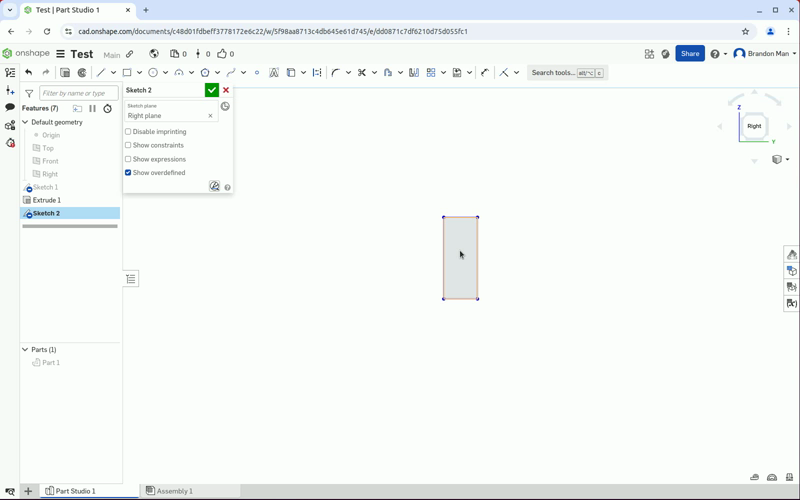
scroll(6)
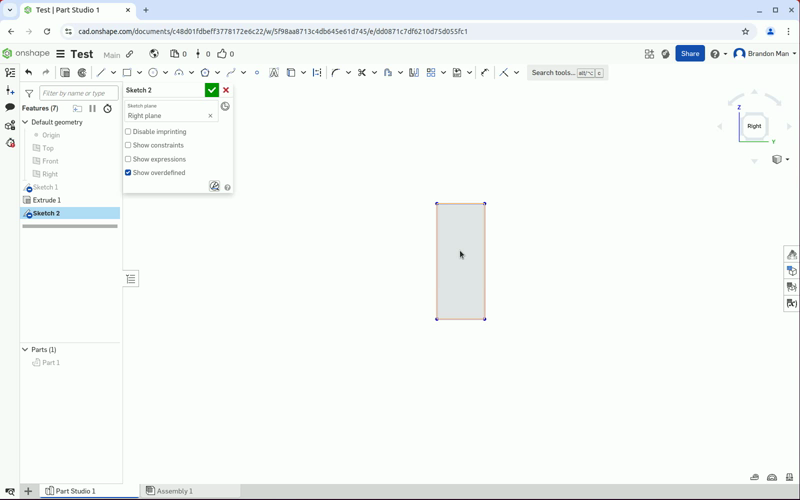
scroll(6)
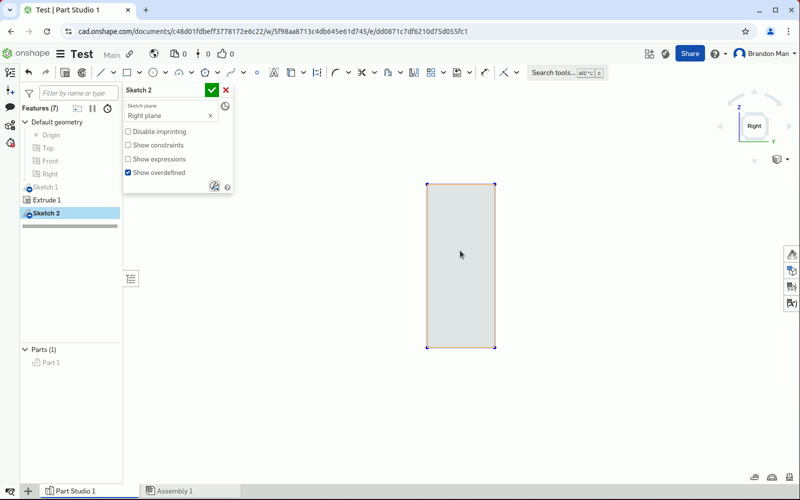
scroll(6)
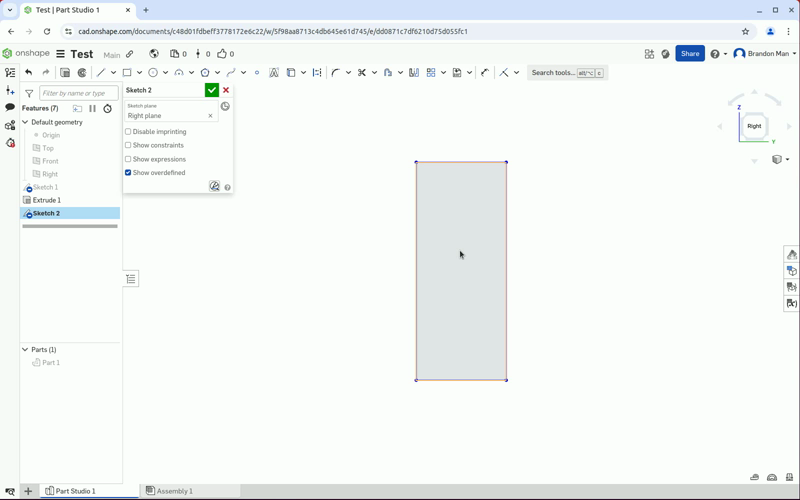
scroll(6)
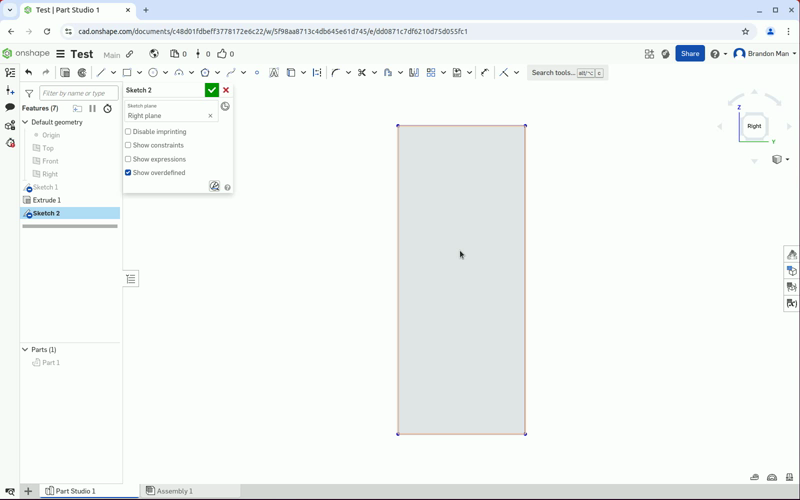
scroll(6)
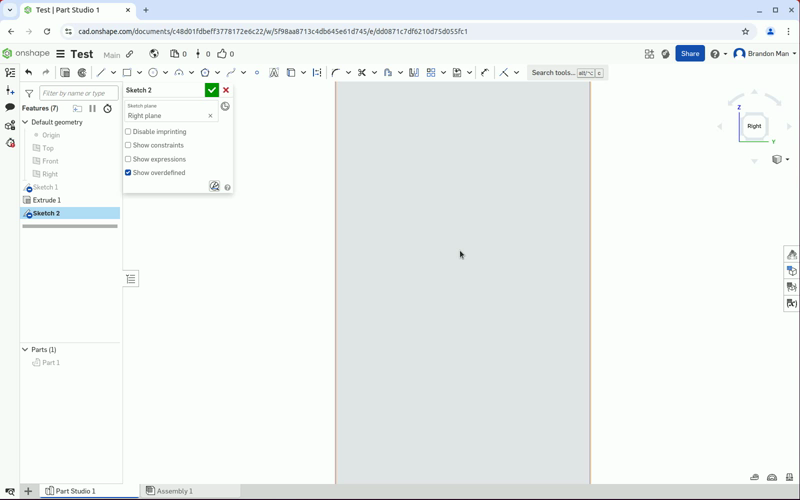
click(460, 250)
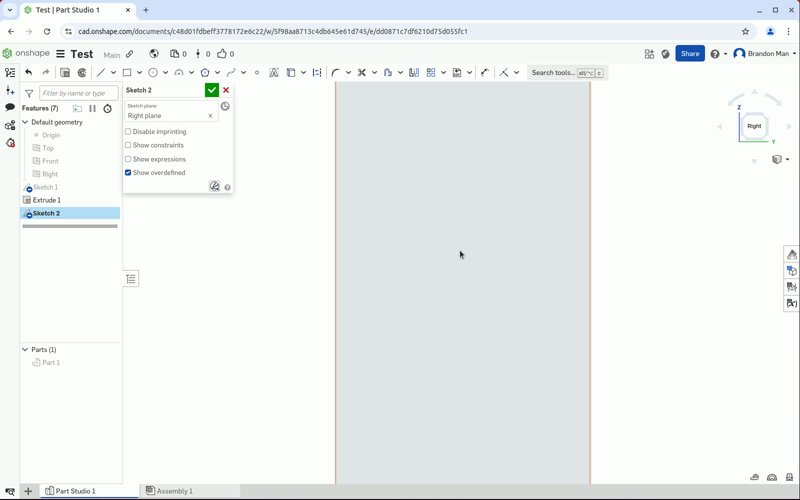
scroll(-6)
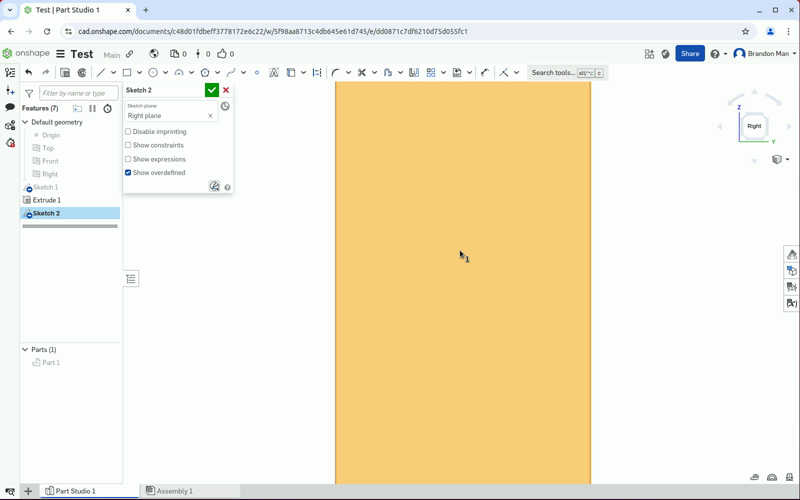
scroll(-6)
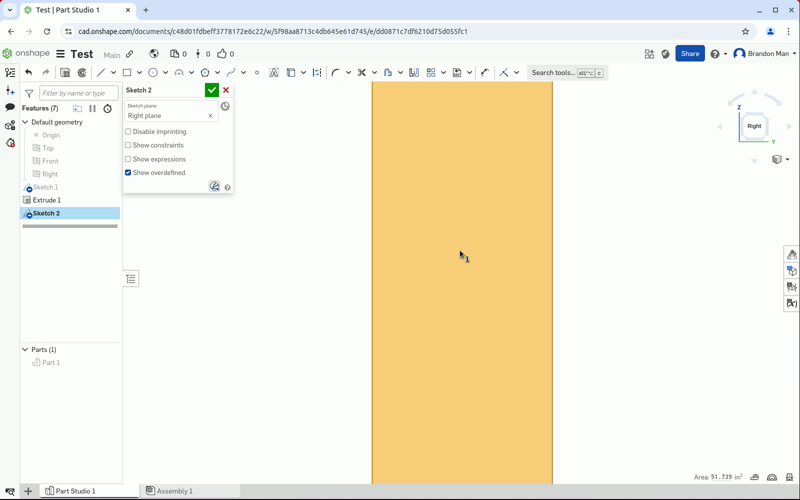
scroll(-6)
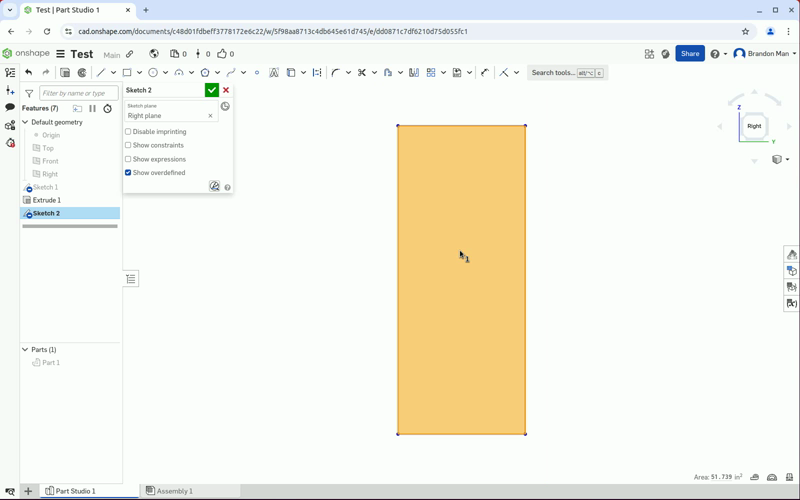
scroll(-6)
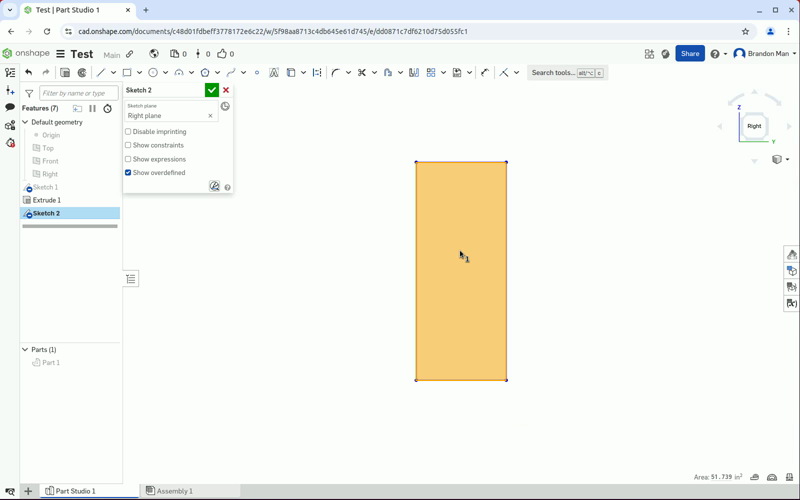
scroll(-6)
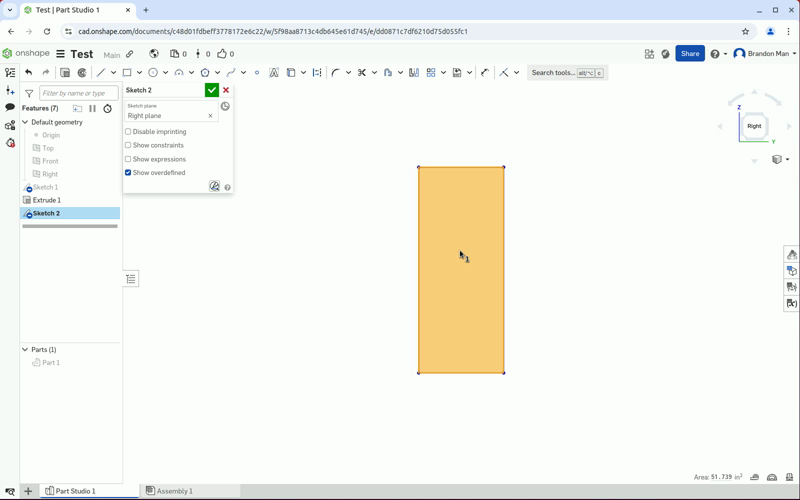
scroll(-6)
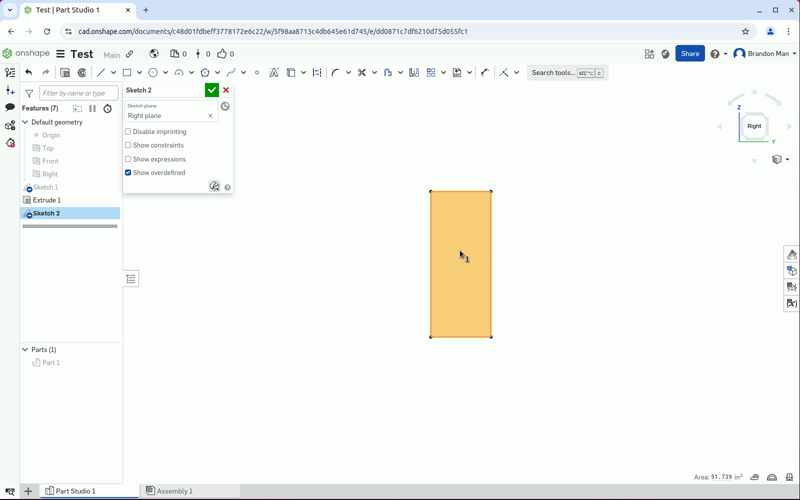
scroll(-6)
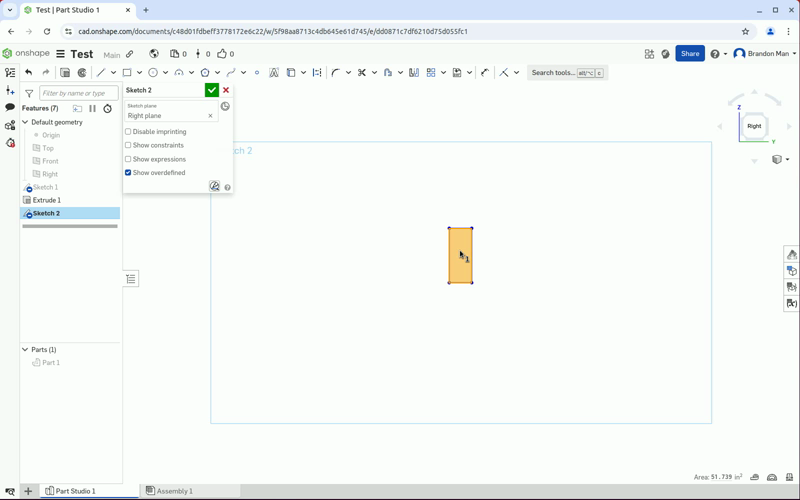
mouse_move(73, 352)
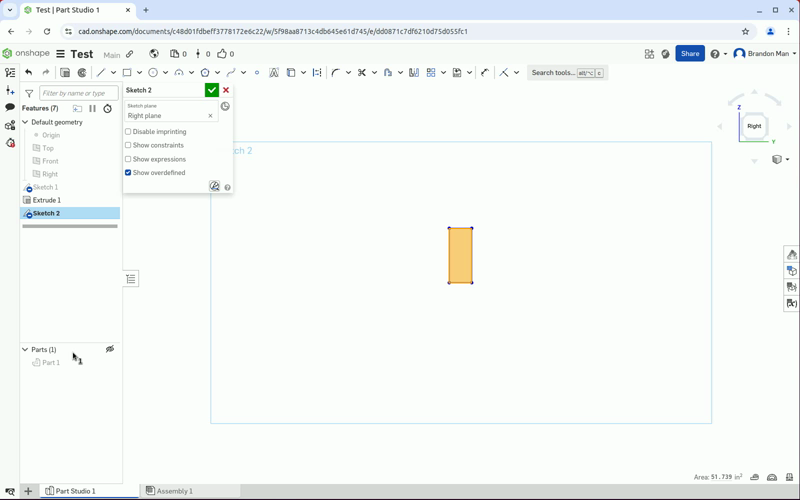
key(shift+y)
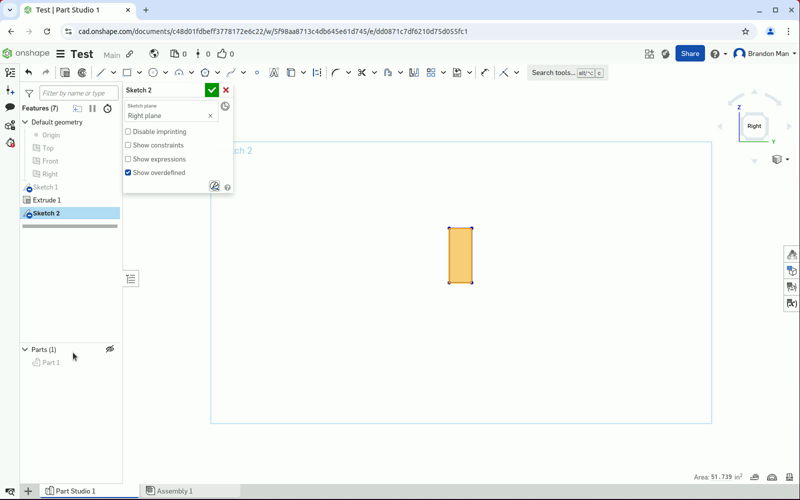
key(shift+e)
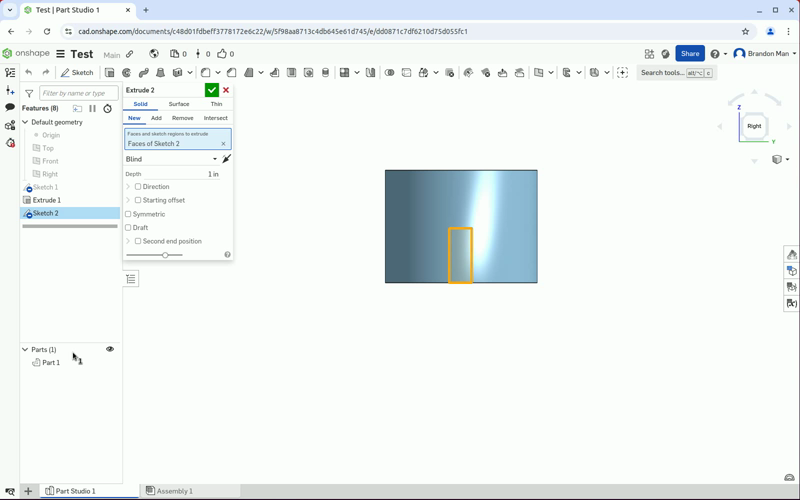
mouse_move(143, 106)
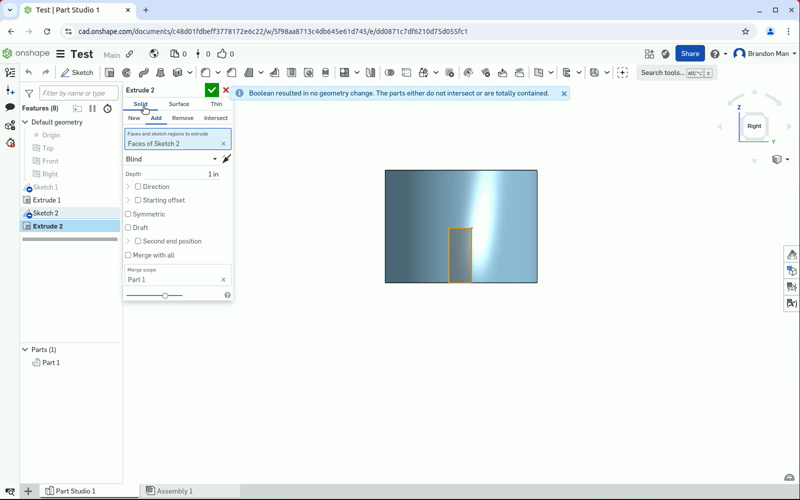
click(143, 106)
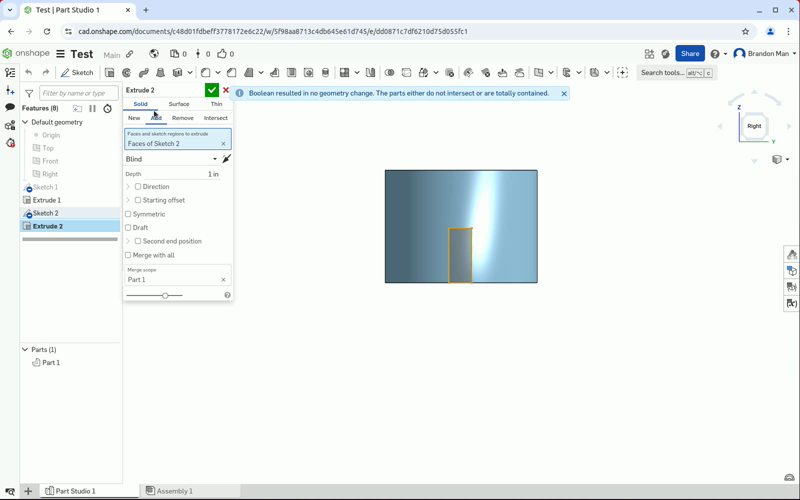
mouse_move(186, 120)
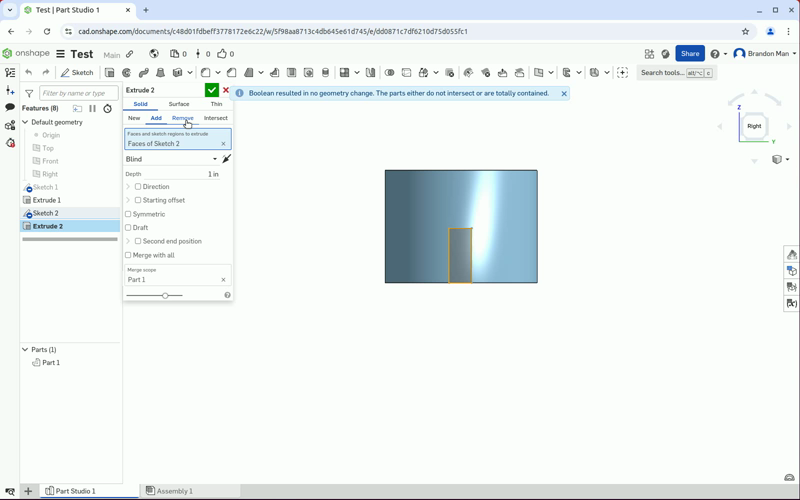
click(186, 120)
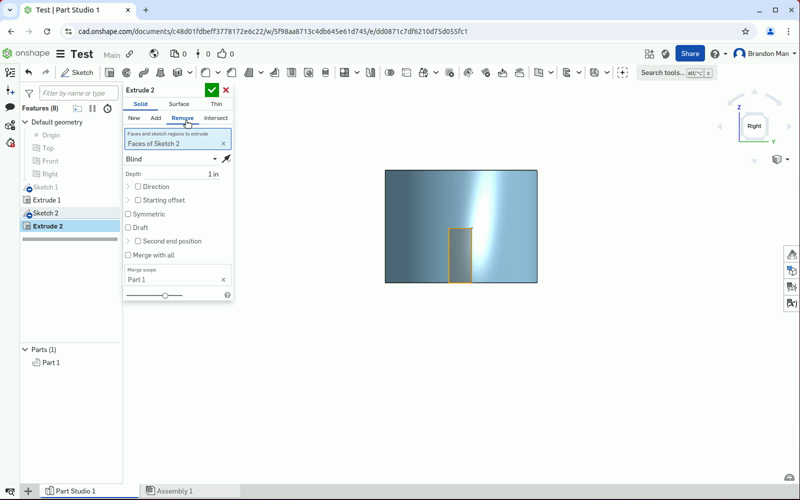
key(tab, 4)
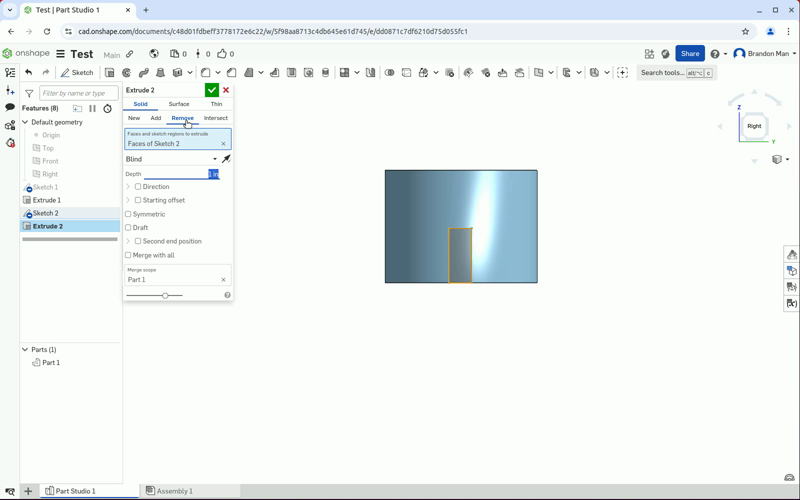
text(61.622)
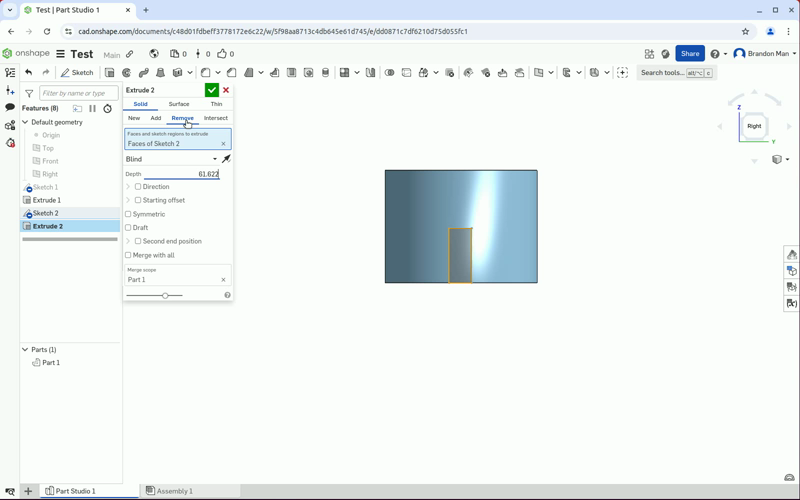
key(tab, 3)
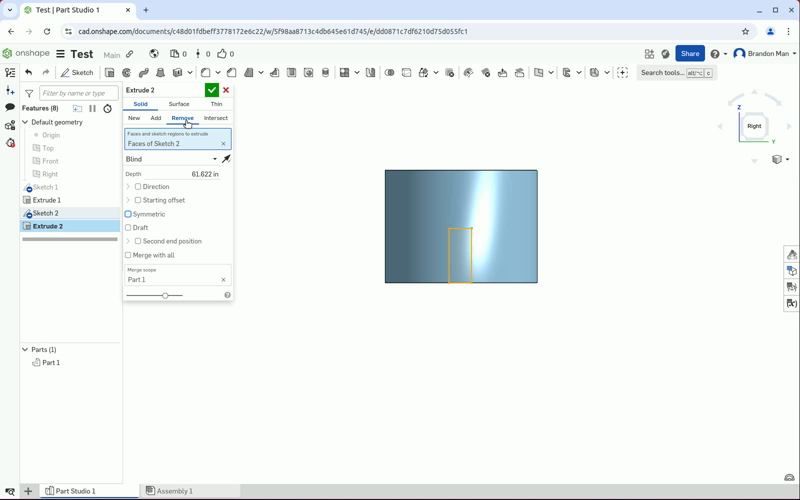
key(space)
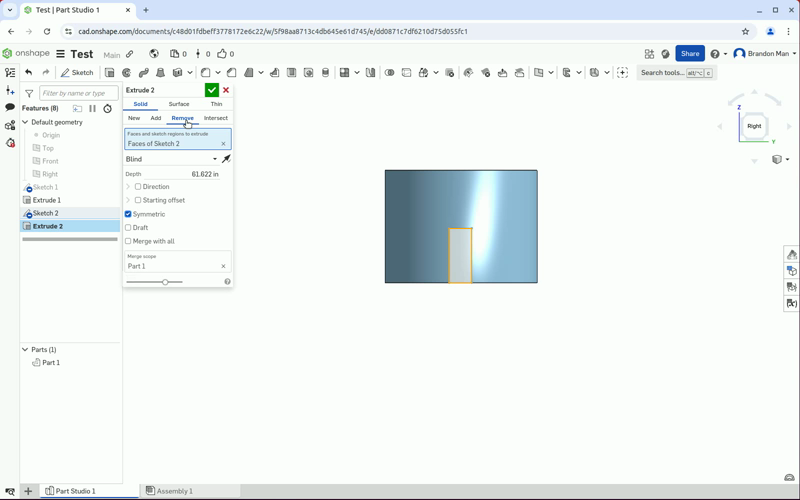
key(tab, 2)
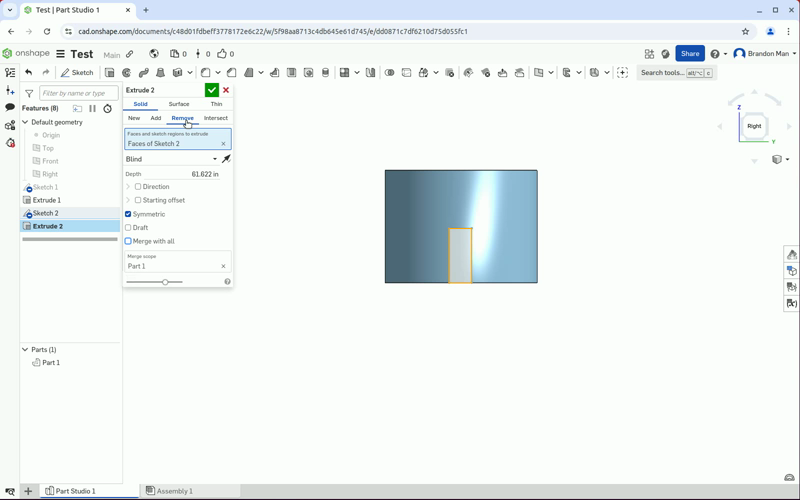
key(space)
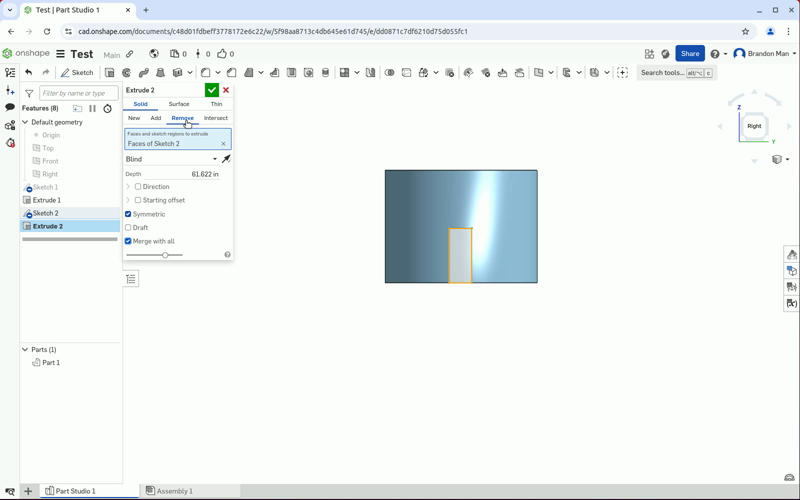
key(enter)
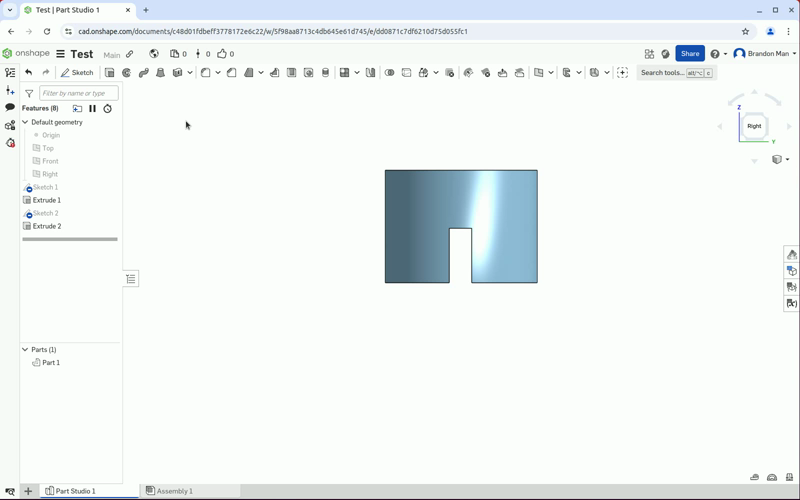
key(shift+h)
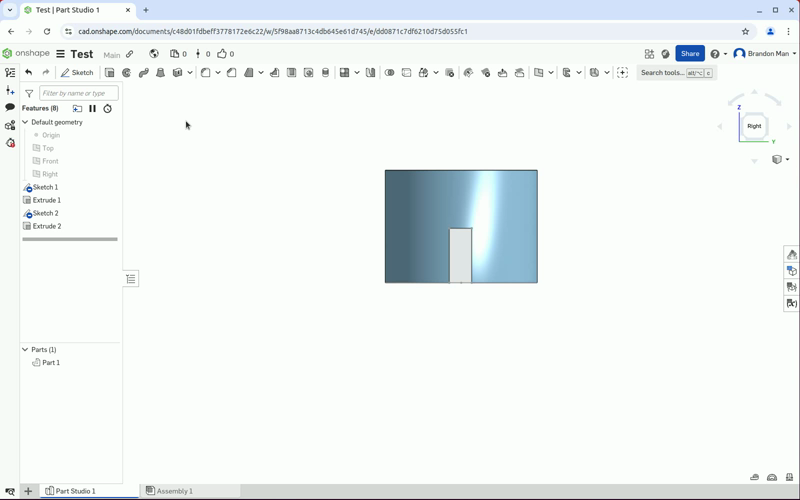
key(shift+h)
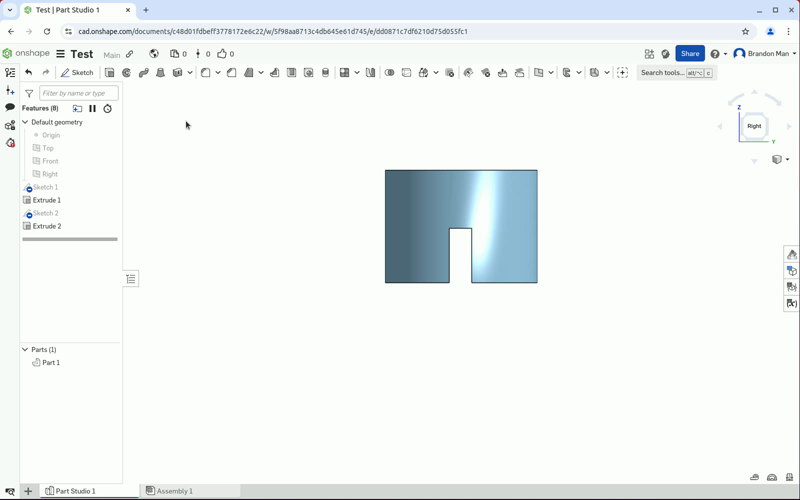
mouse_move(73, 189)
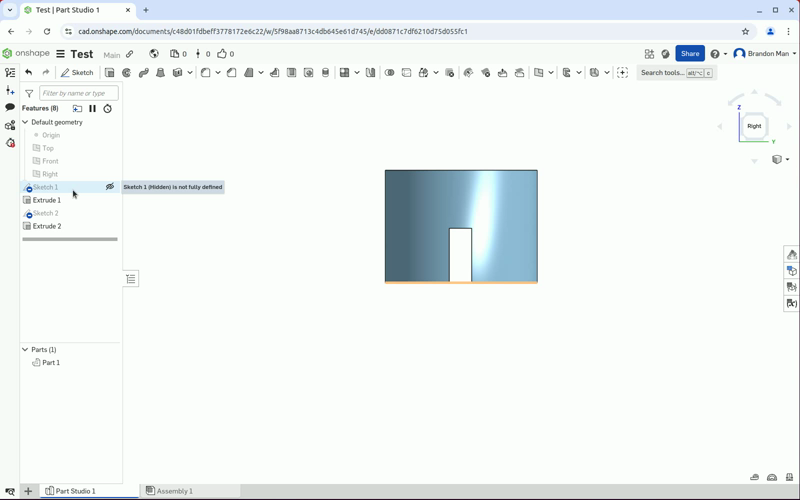
click(73, 189)
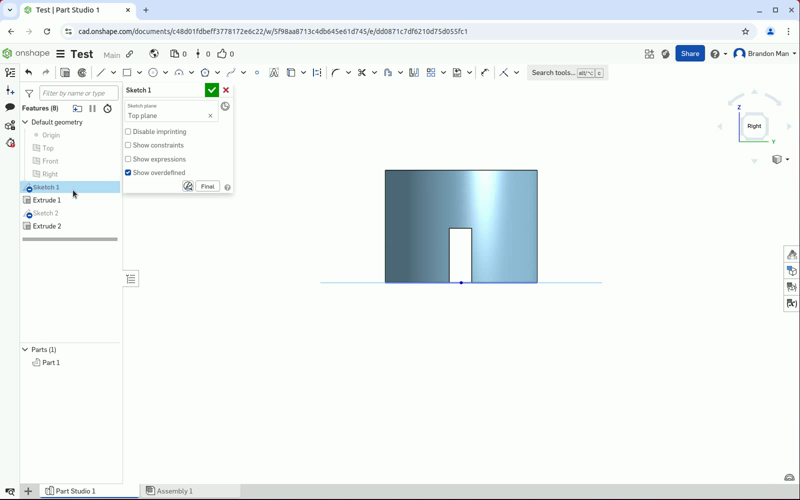
mouse_move(229, 92)
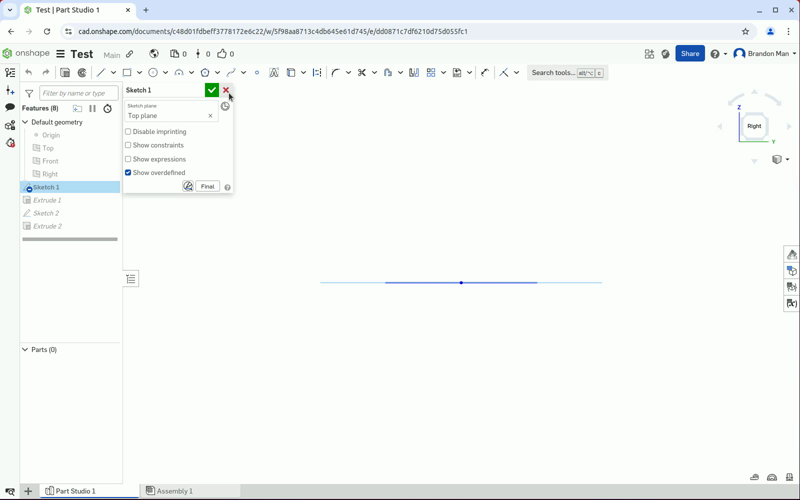
click(229, 92)
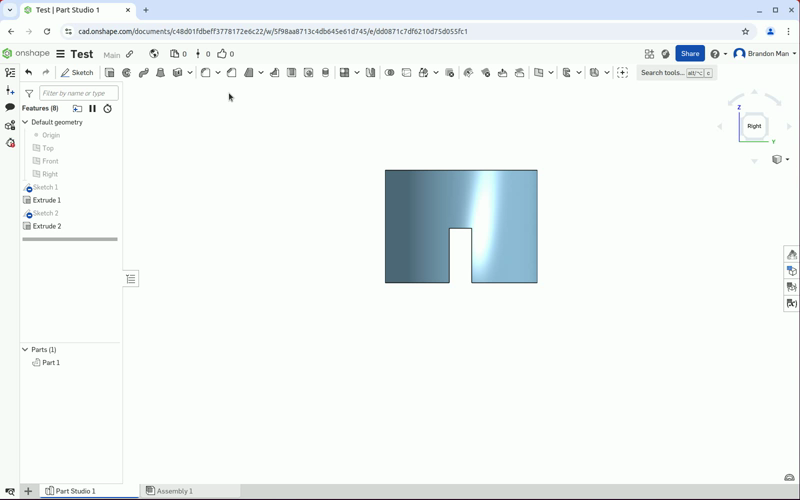
mouse_move(73, 352)
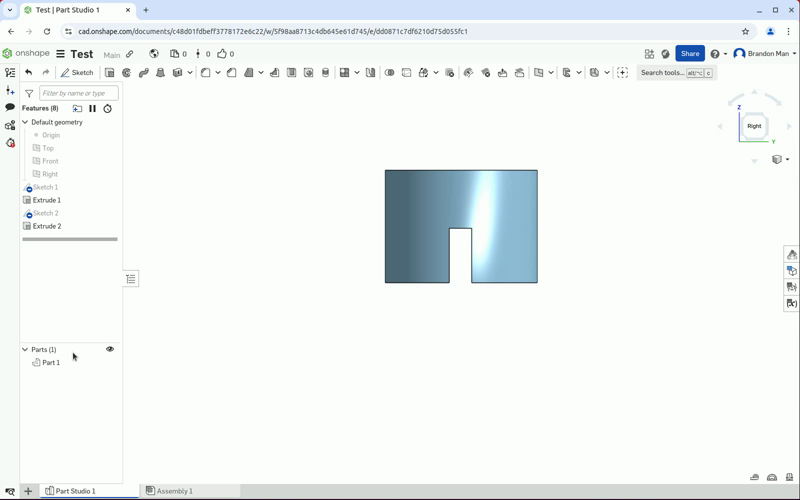
key(y)
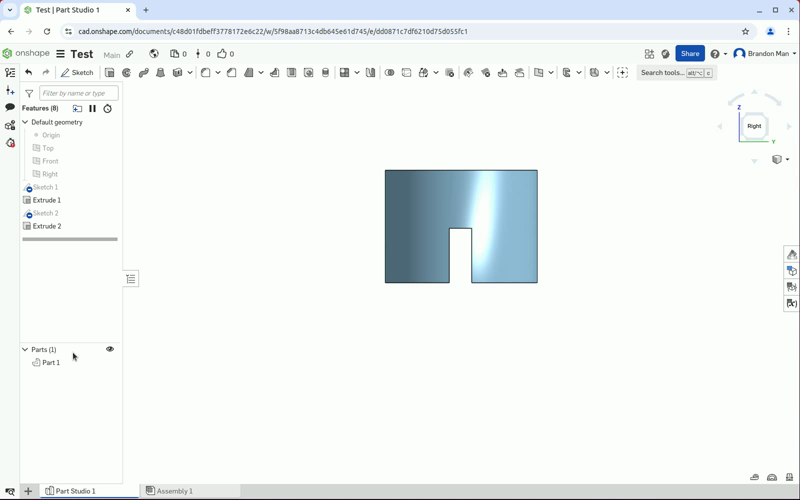
key(shift+p)
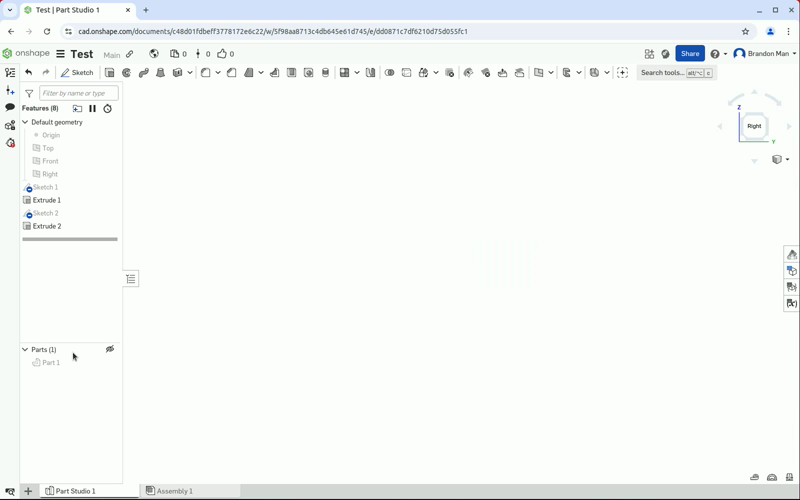
key(space)
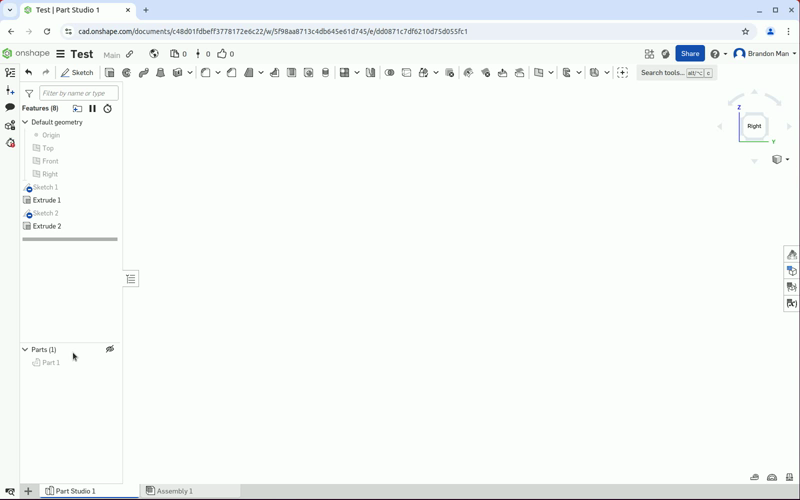
key_down(shift)
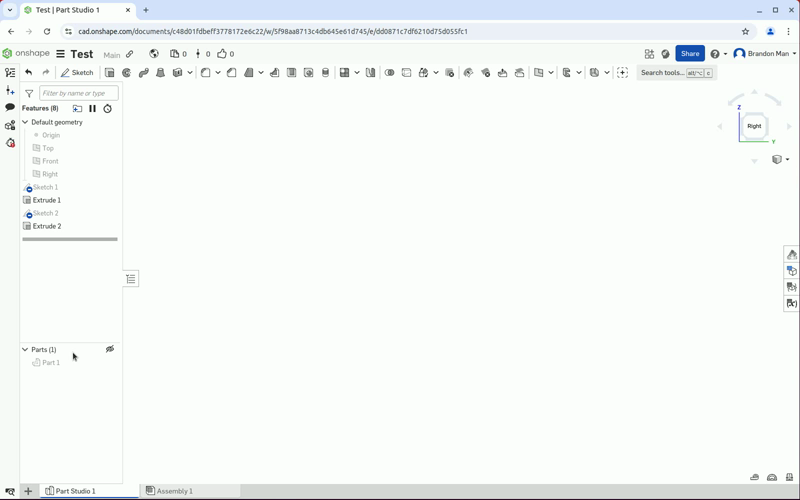
key(right)
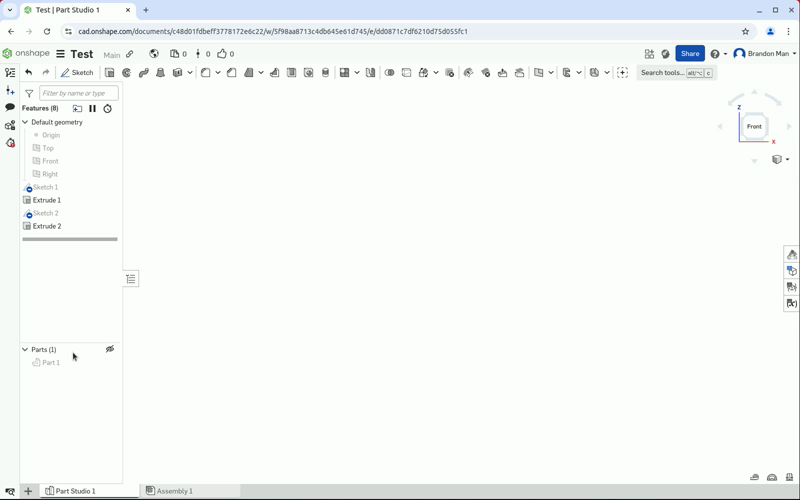
key_up(shift)
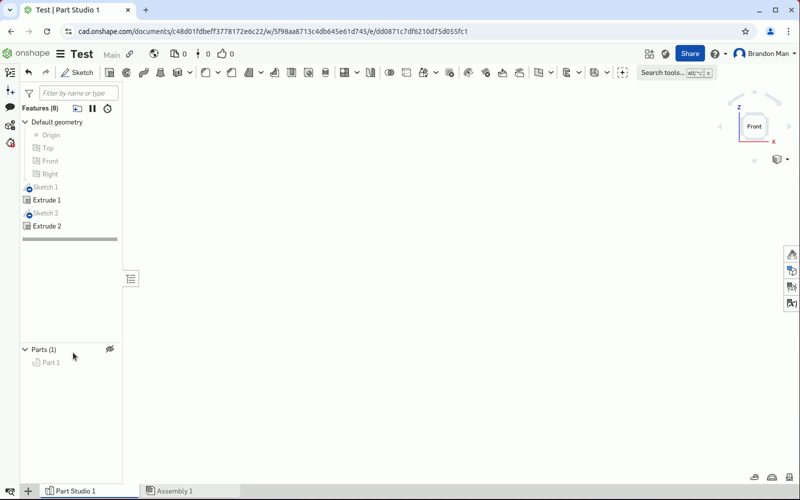
mouse_move(73, 352)
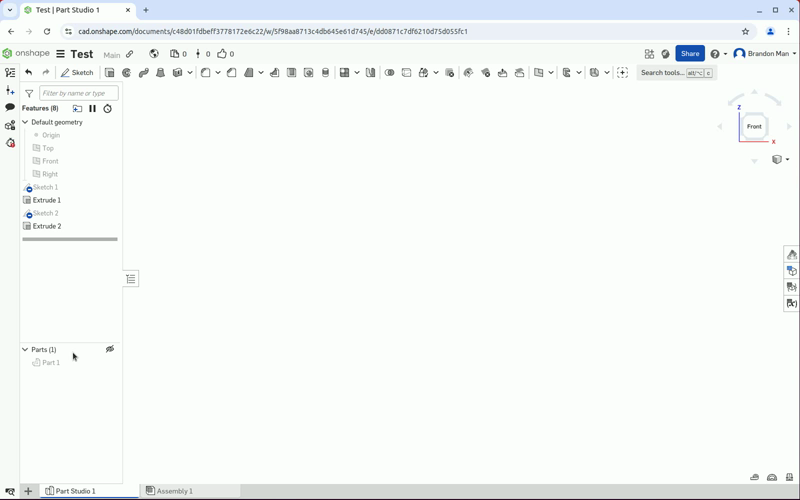
key(shift+y)
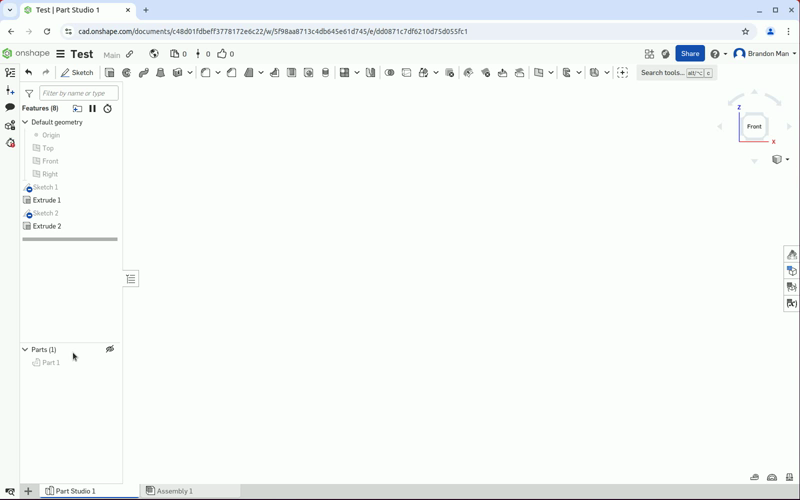
key(shift+s)
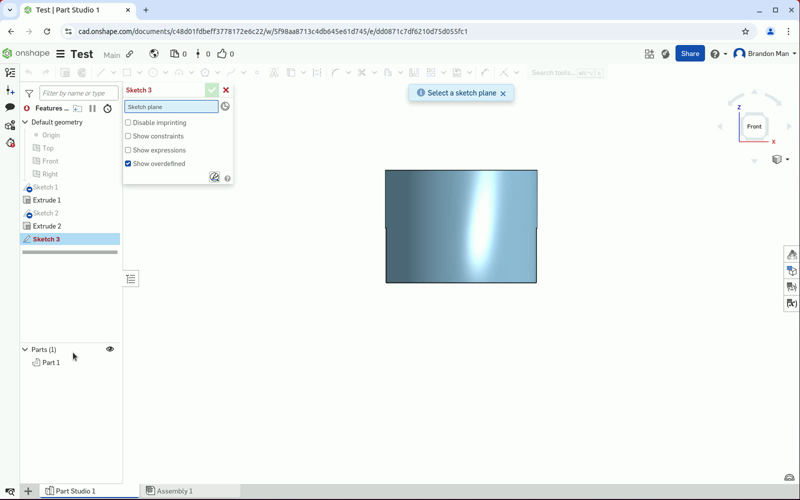
mouse_move(73, 163)
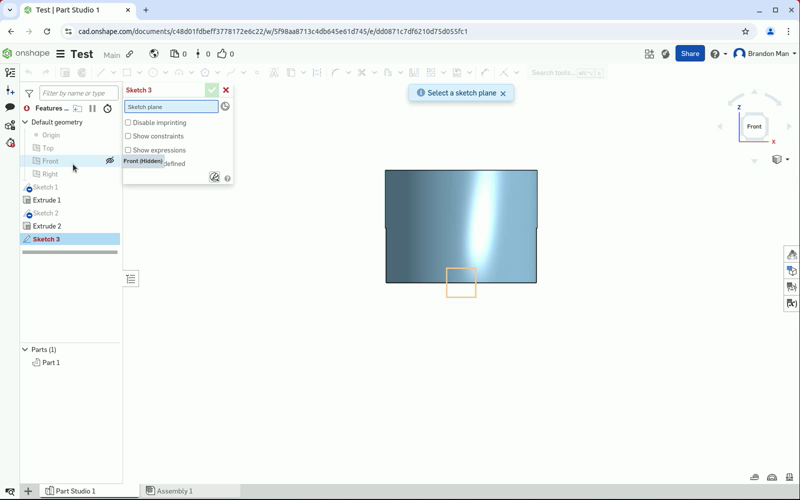
click(73, 163)
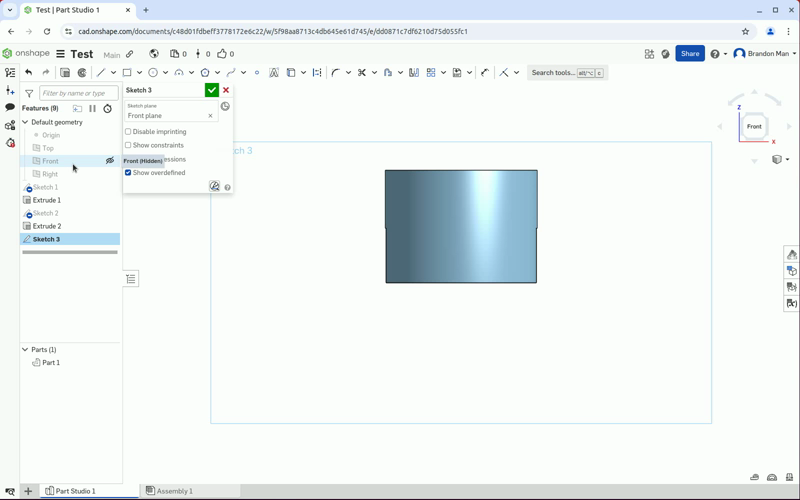
mouse_move(73, 352)
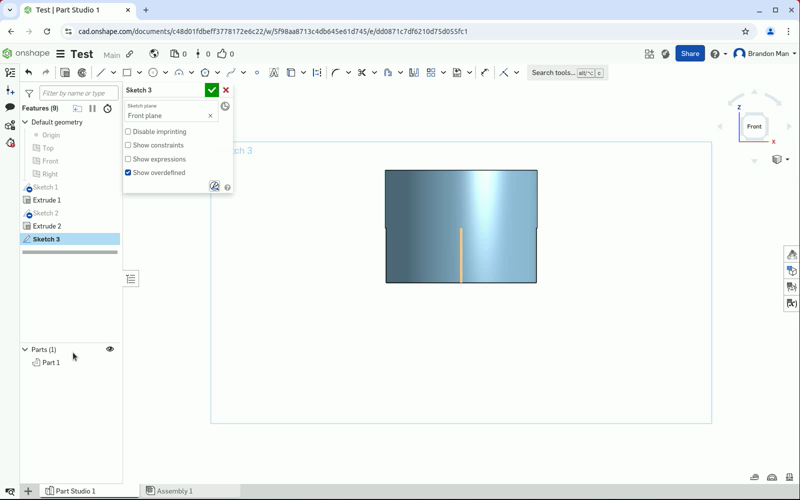
key(y)
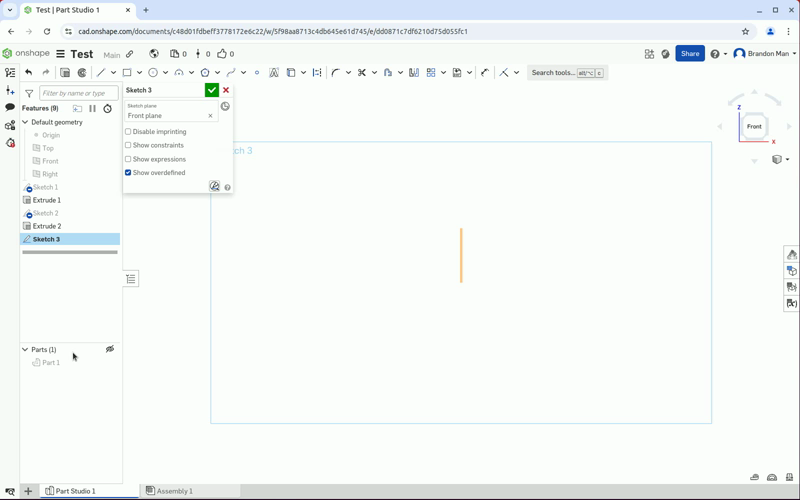
key(c)
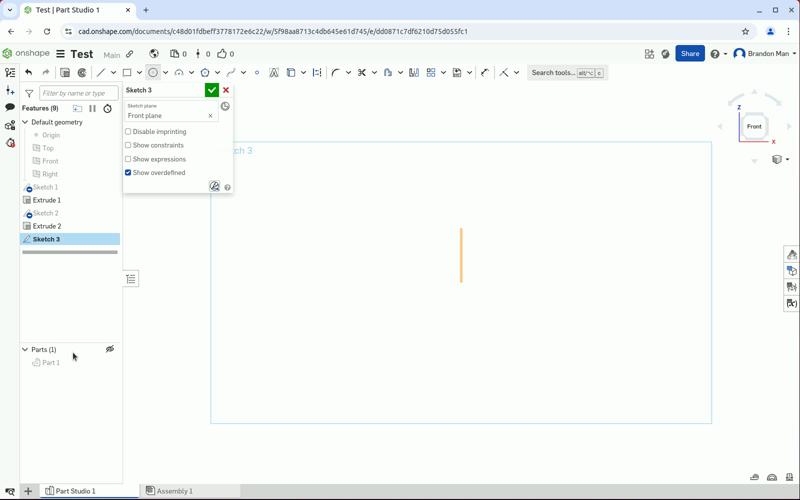
key_down(shift)
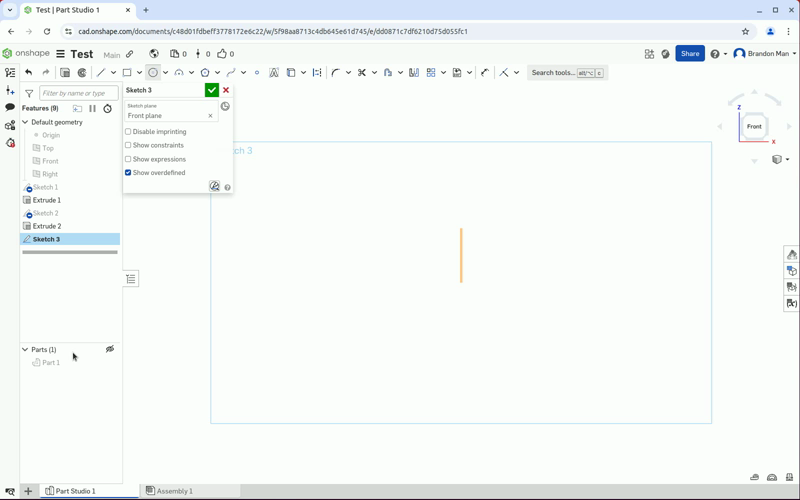
mouse_move(460, 260)
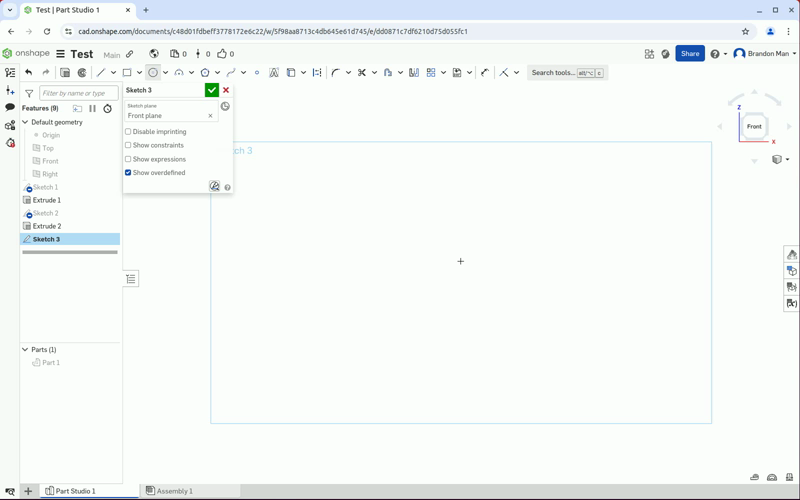
click(460, 260)
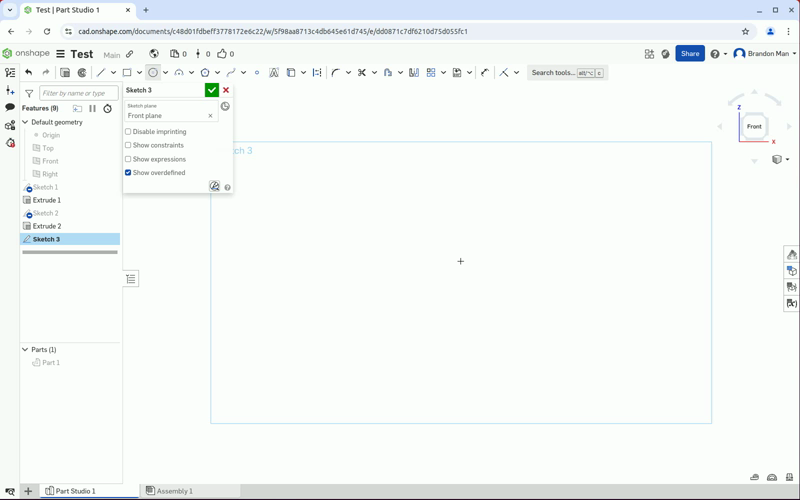
key_up(shift)
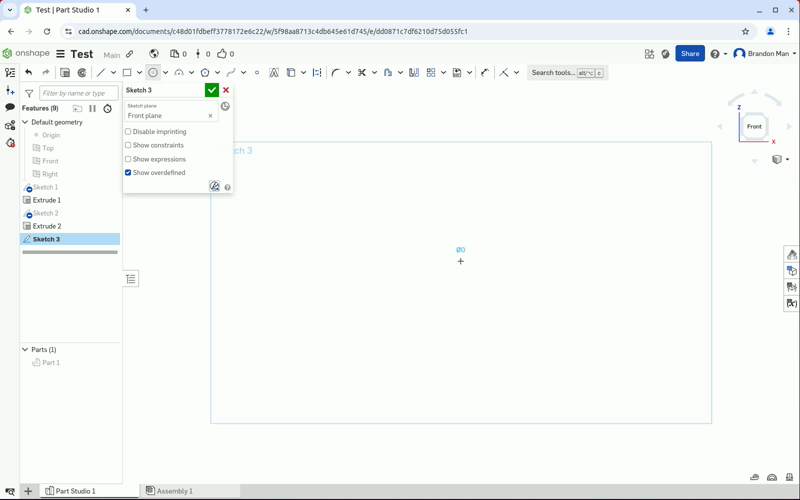
mouse_move(481, 260)
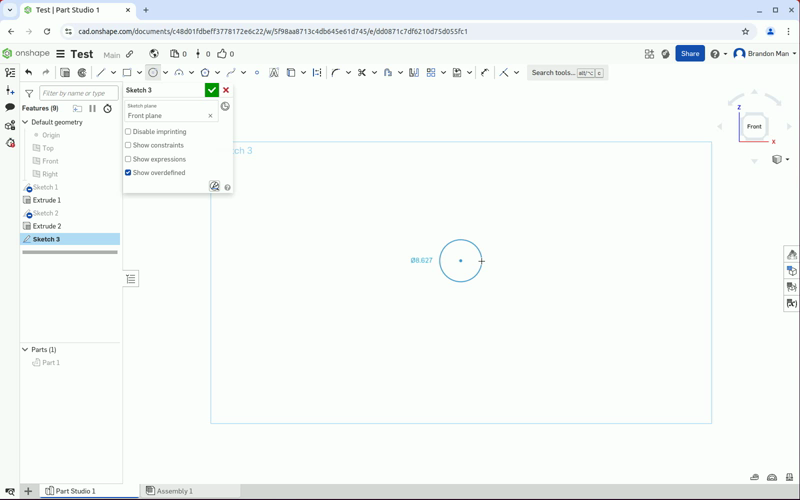
click(481, 260)
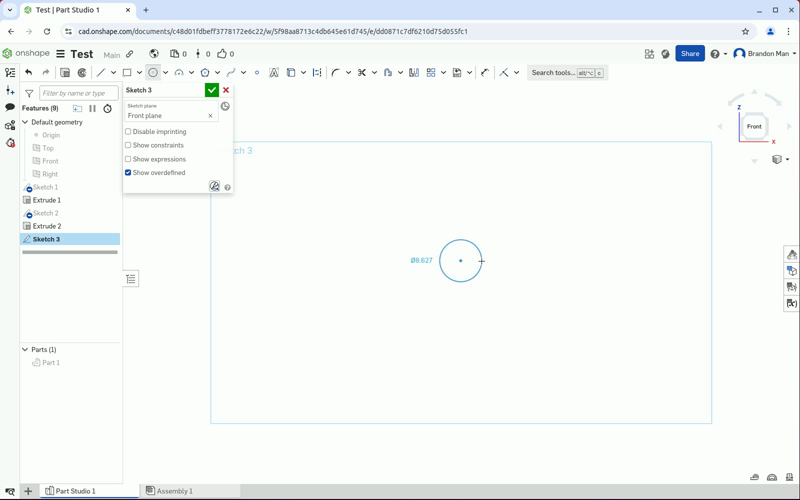
key(esc)
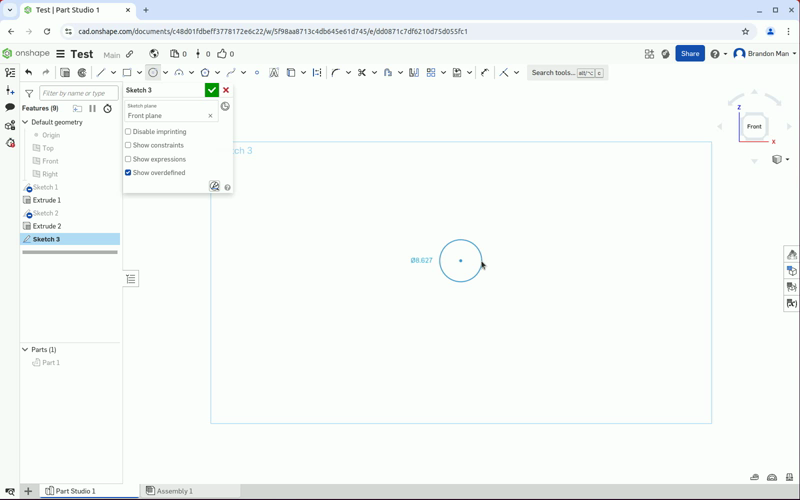
mouse_move(448, 245)
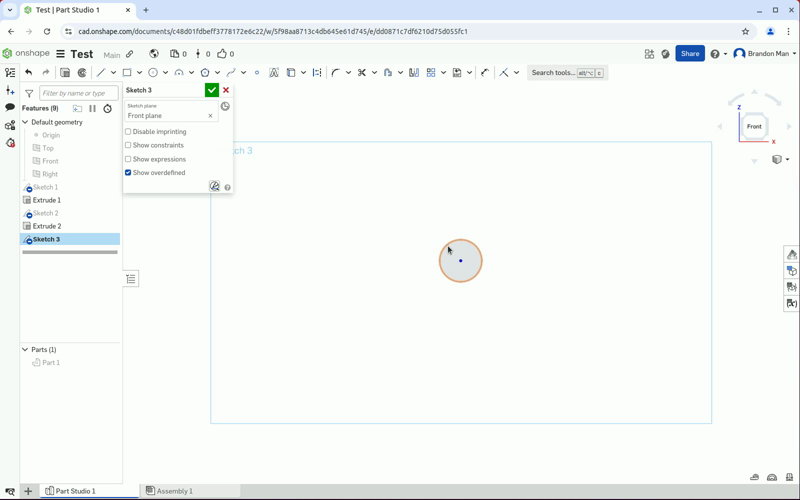
scroll(6)
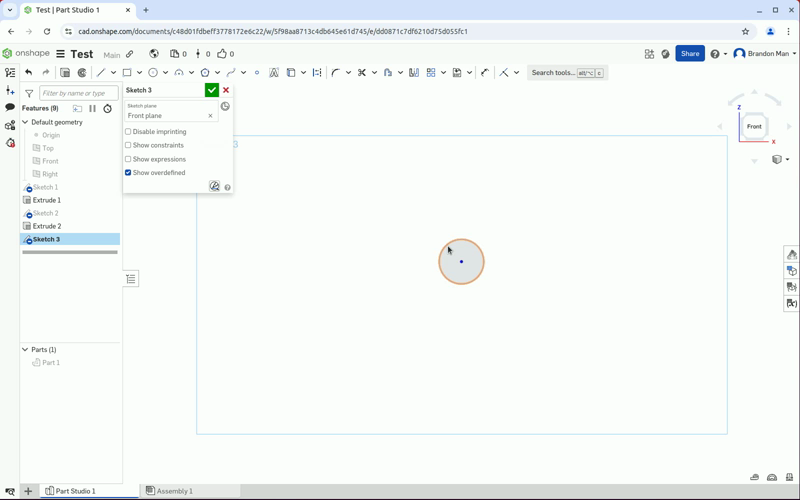
scroll(6)
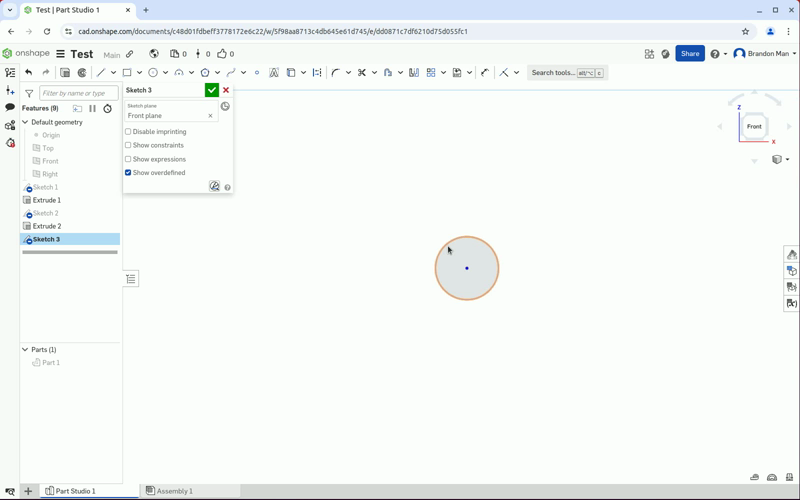
scroll(6)
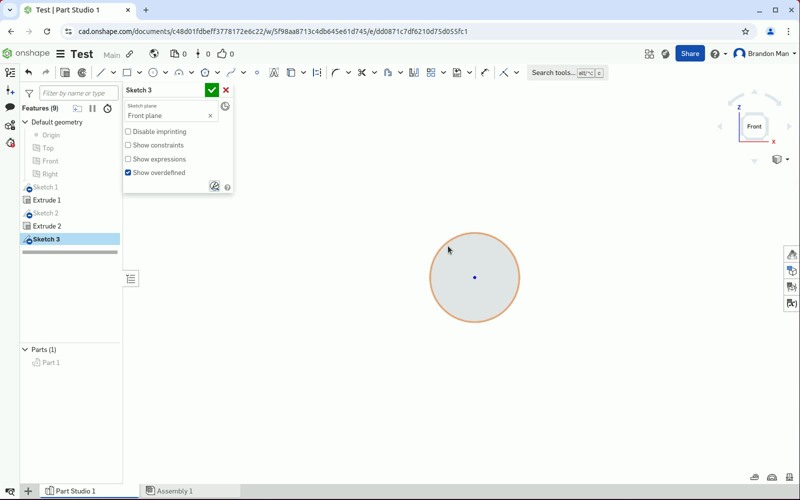
scroll(6)
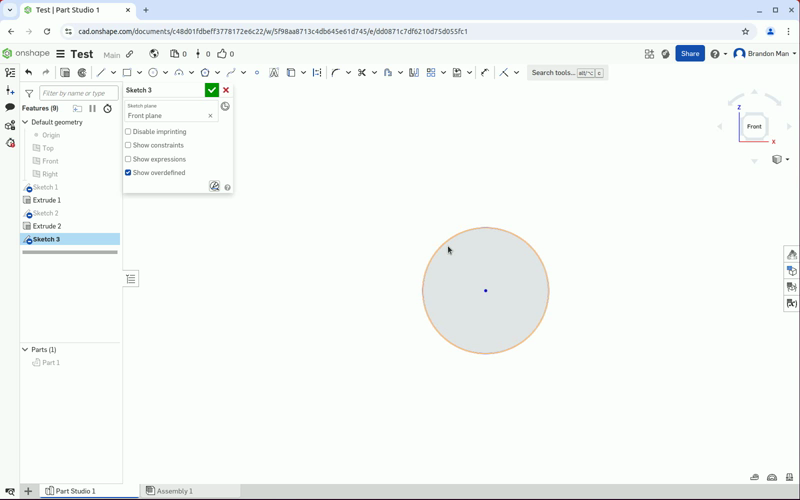
scroll(6)
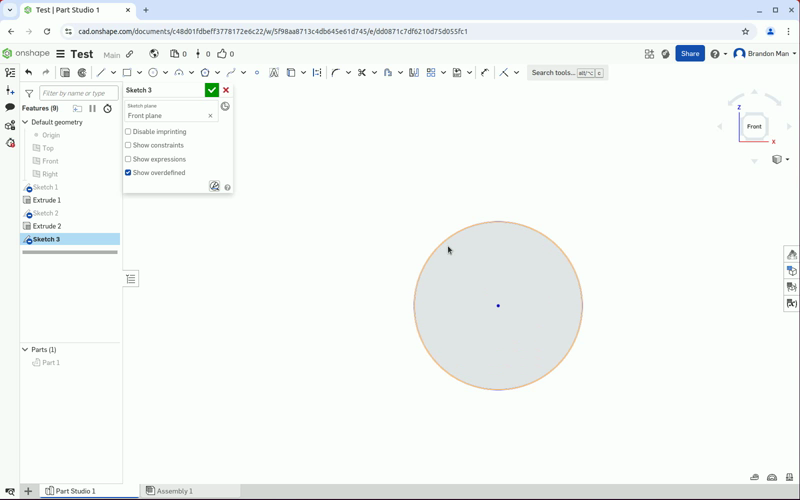
scroll(6)
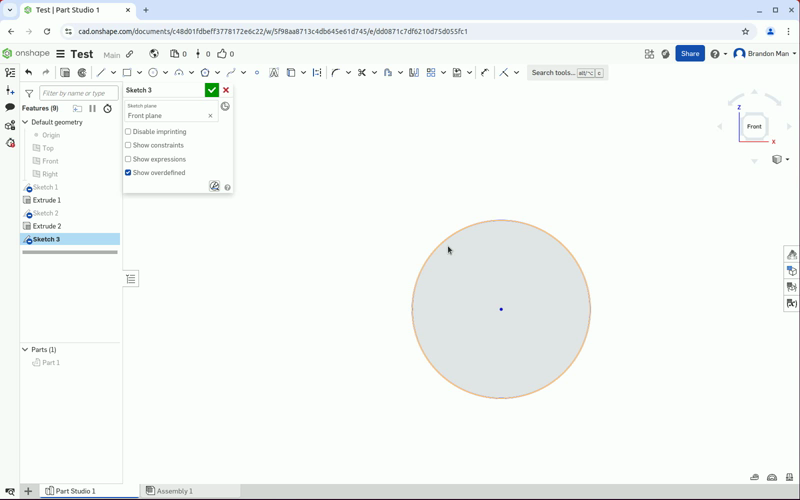
scroll(6)
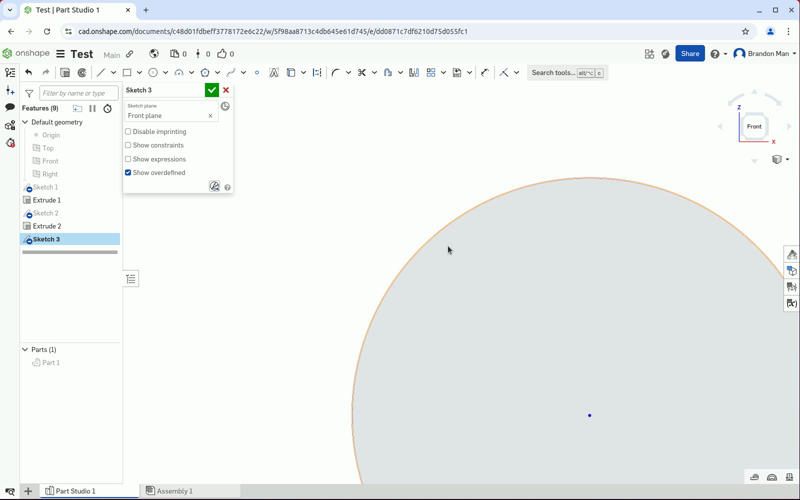
click(448, 245)
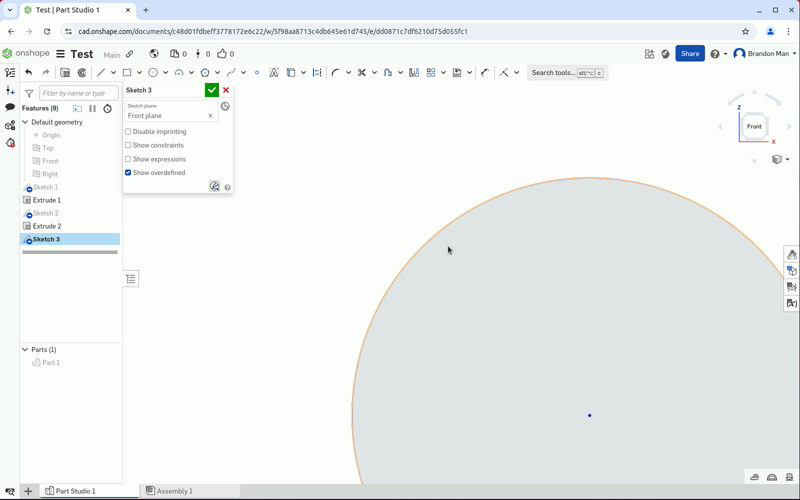
scroll(-6)
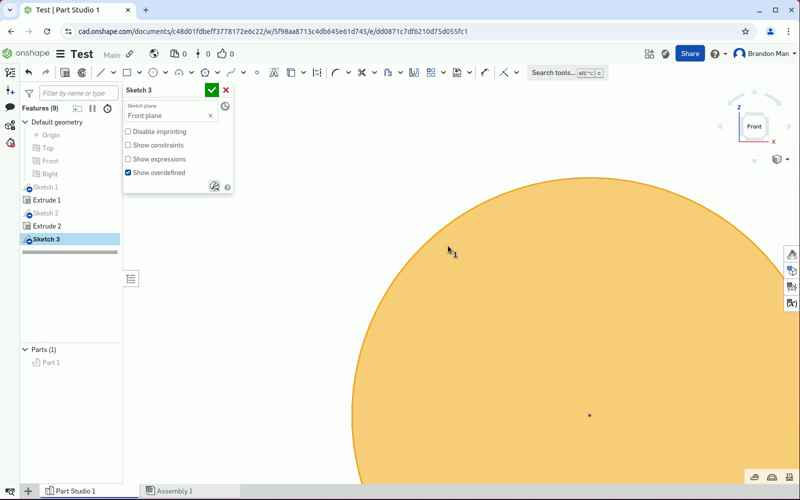
scroll(-6)
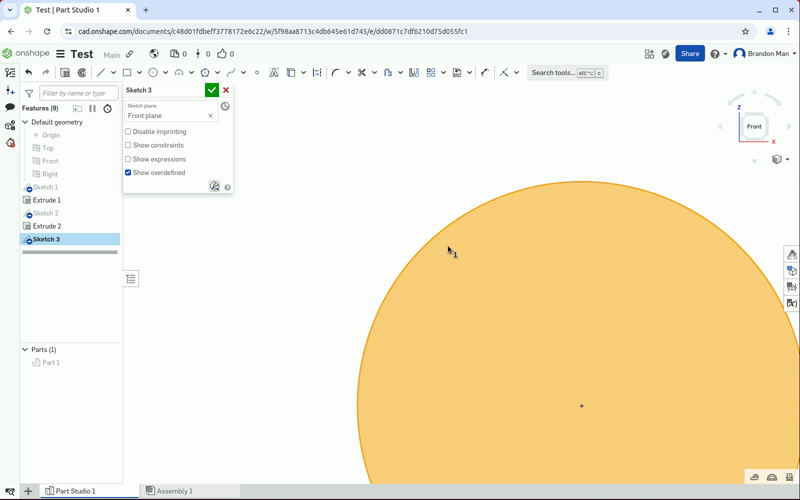
scroll(-6)
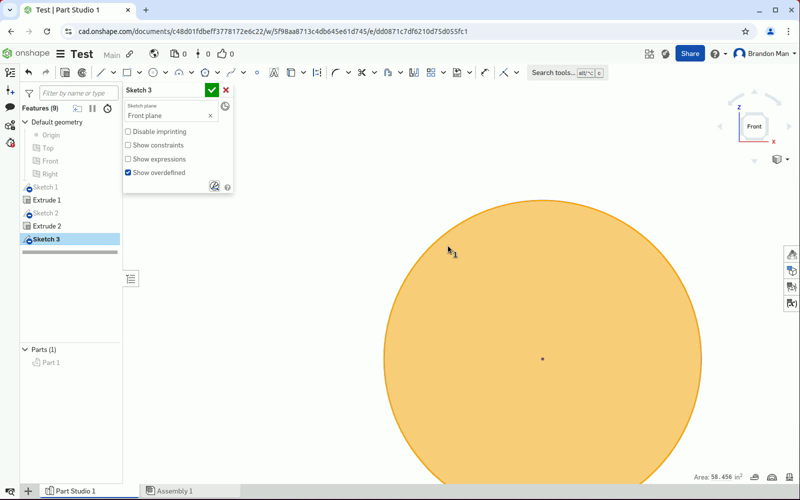
scroll(-6)
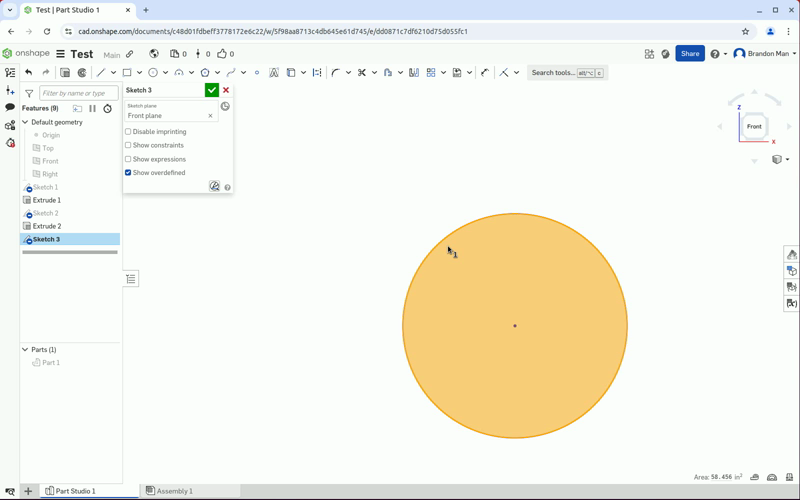
scroll(-6)
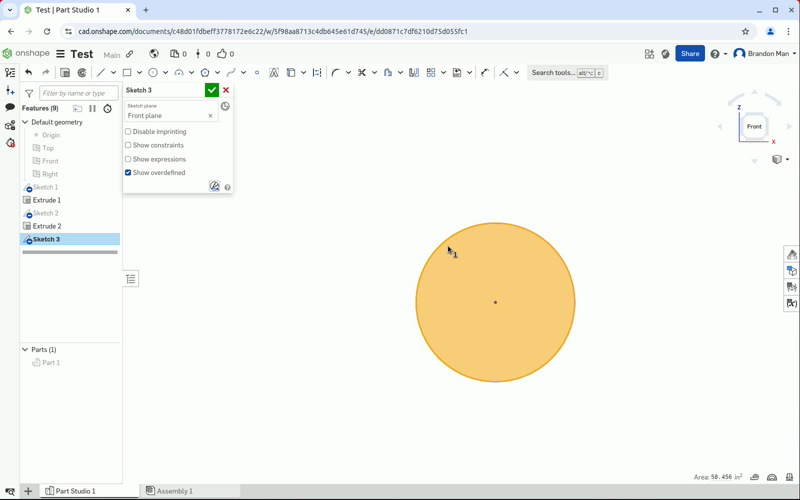
scroll(-6)
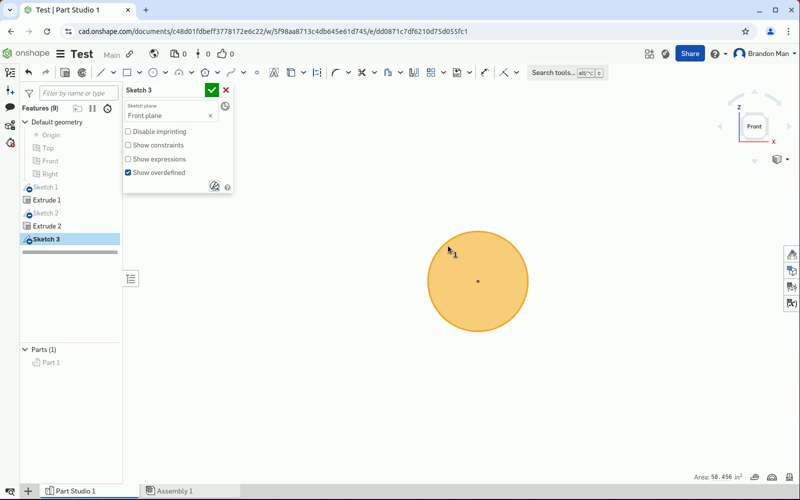
scroll(-6)
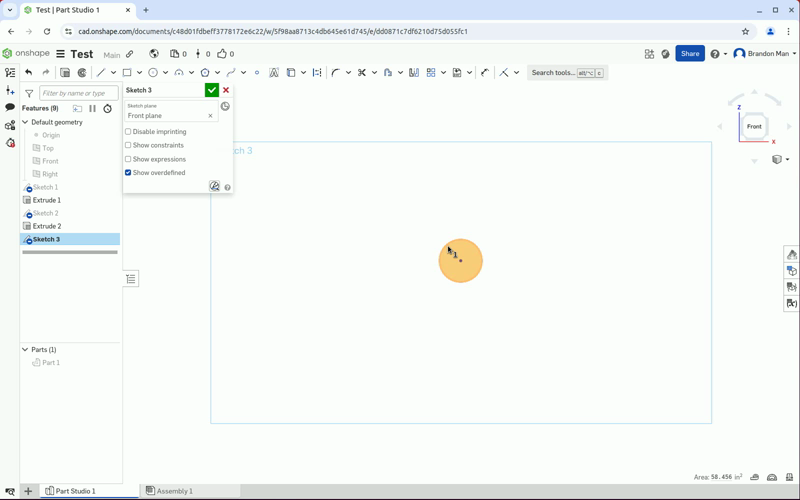
mouse_move(73, 352)
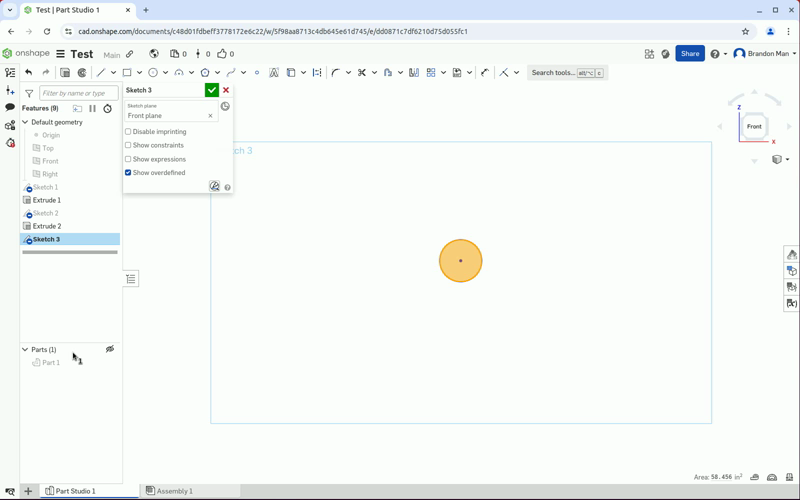
key(shift+y)
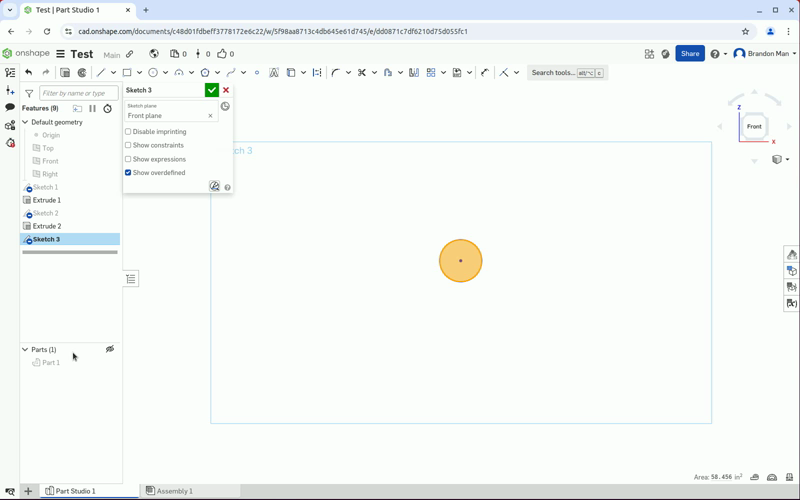
key(shift+e)
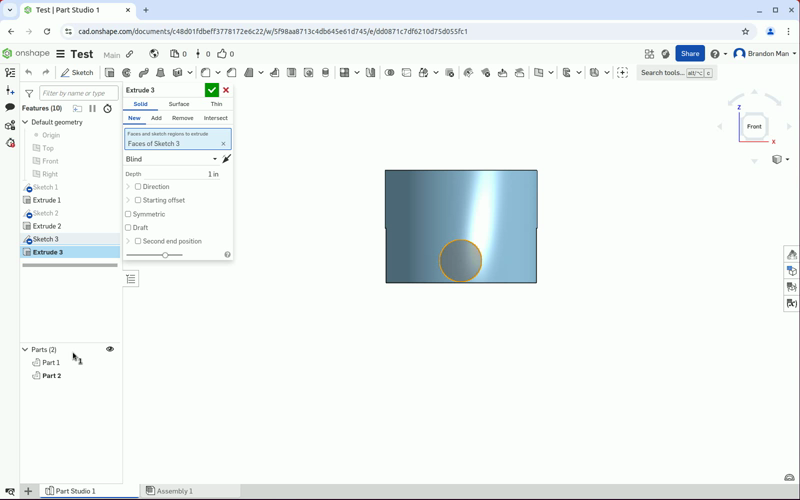
mouse_move(143, 106)
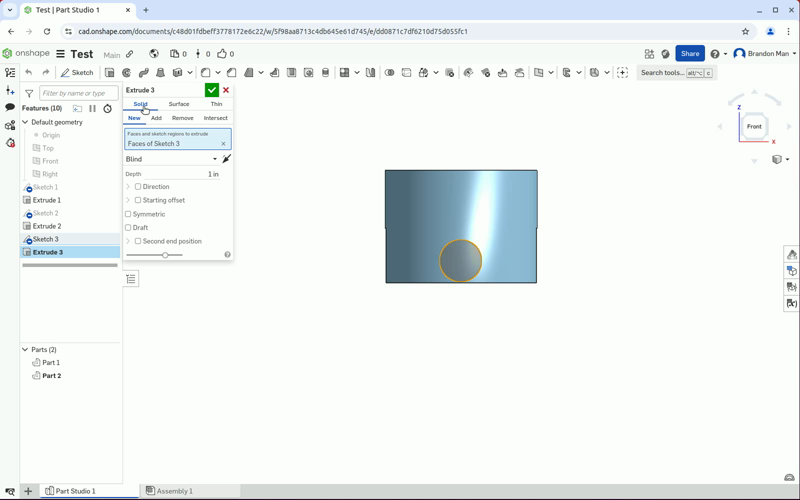
click(143, 106)
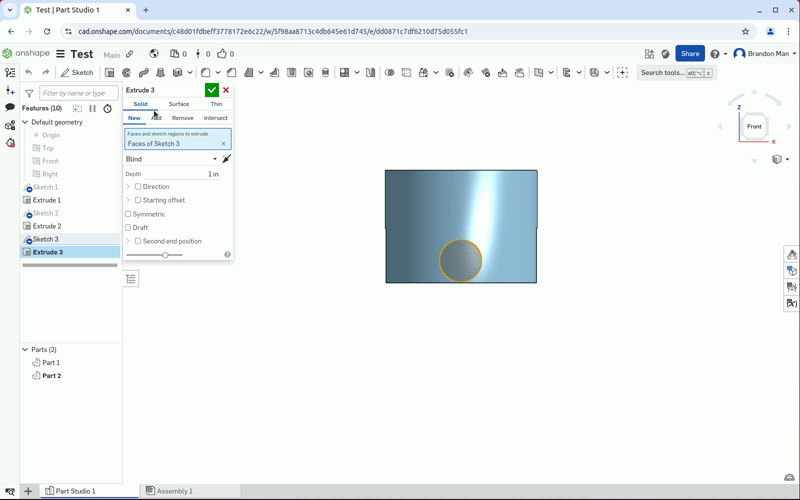
mouse_move(186, 120)
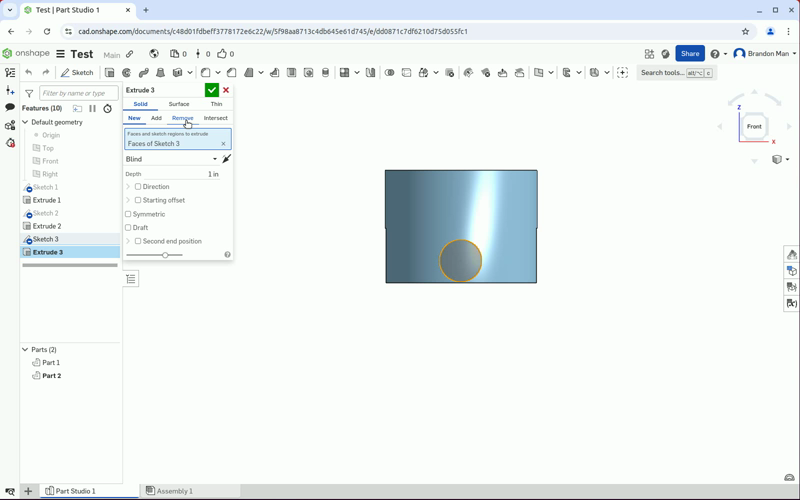
click(186, 120)
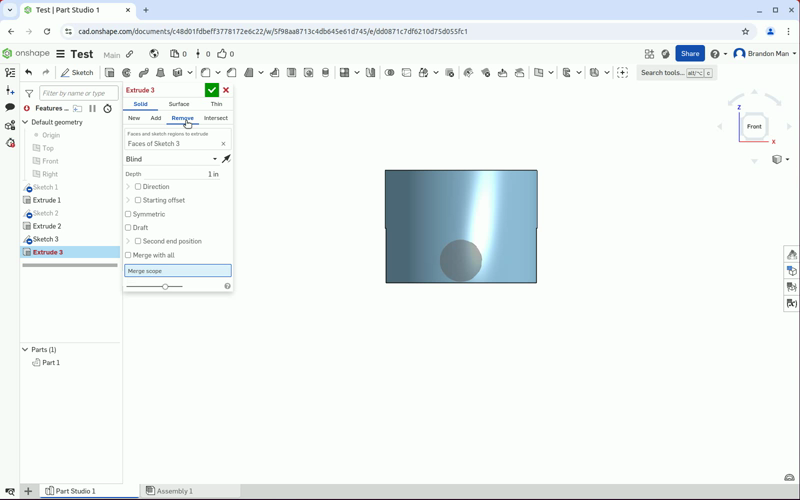
key(tab, 4)
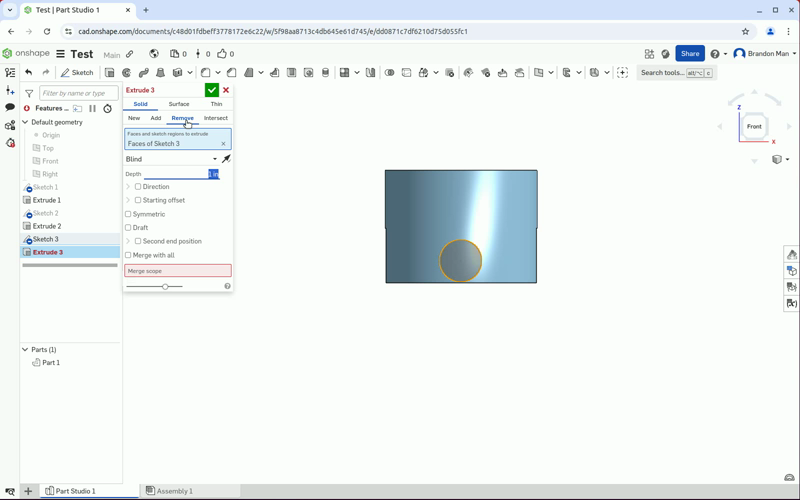
text(16.85)
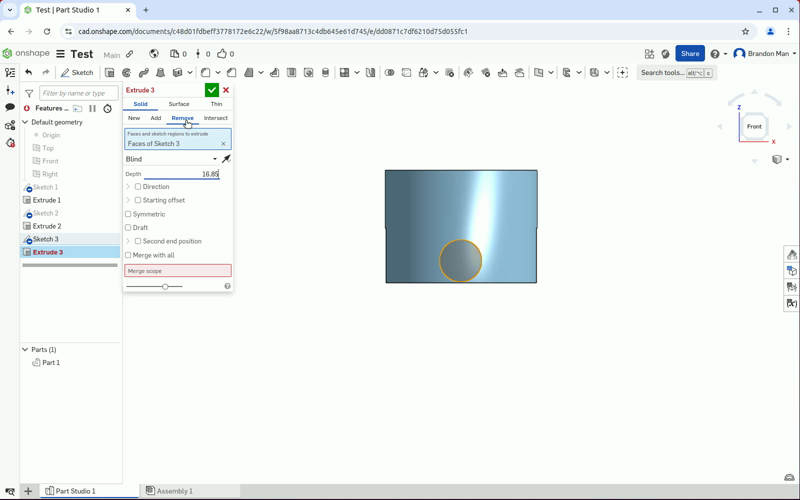
key(tab, 3)
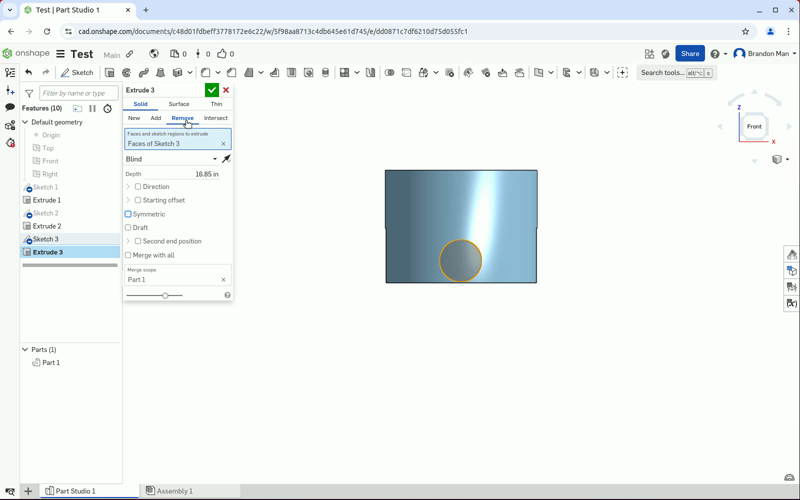
key(space)
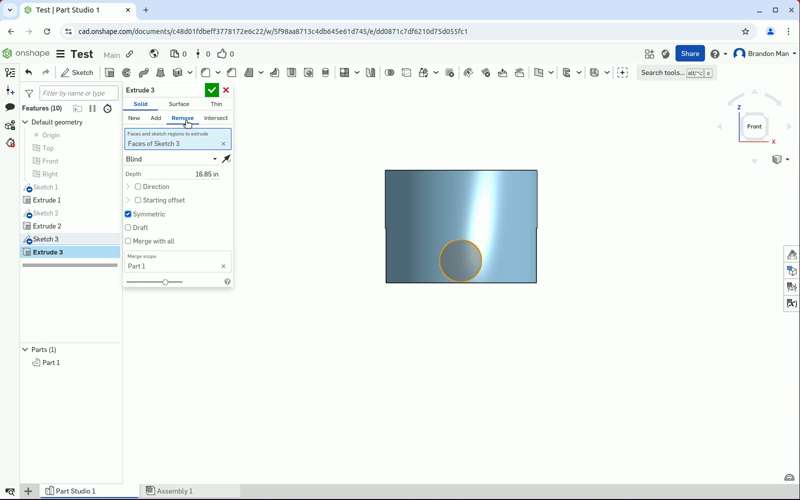
key(tab, 2)
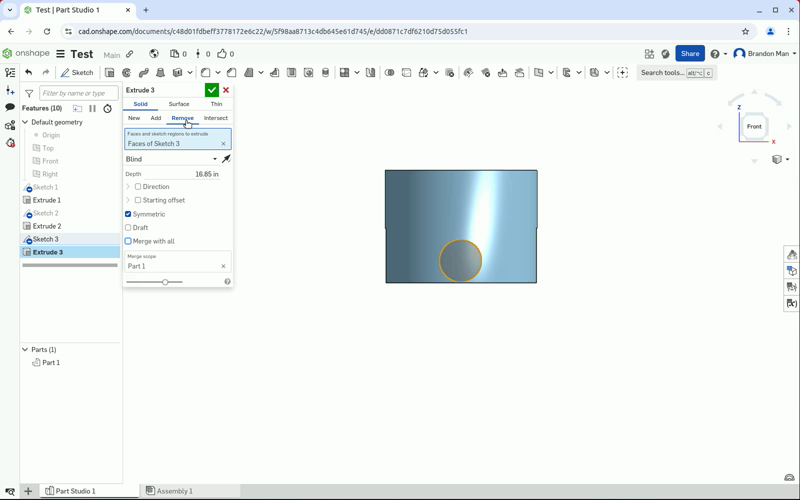
key(space)
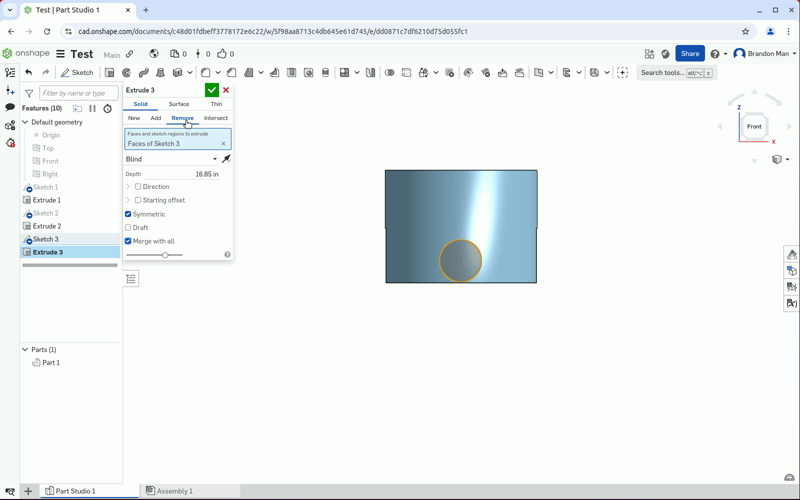
key(enter)
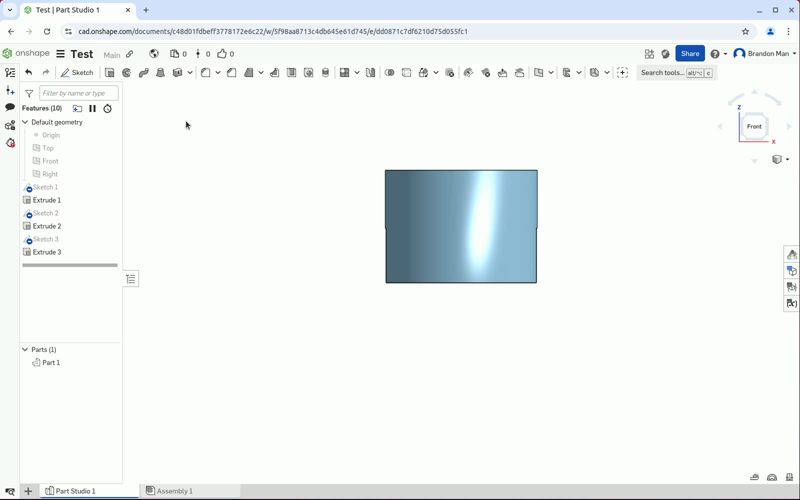
key(shift+h)
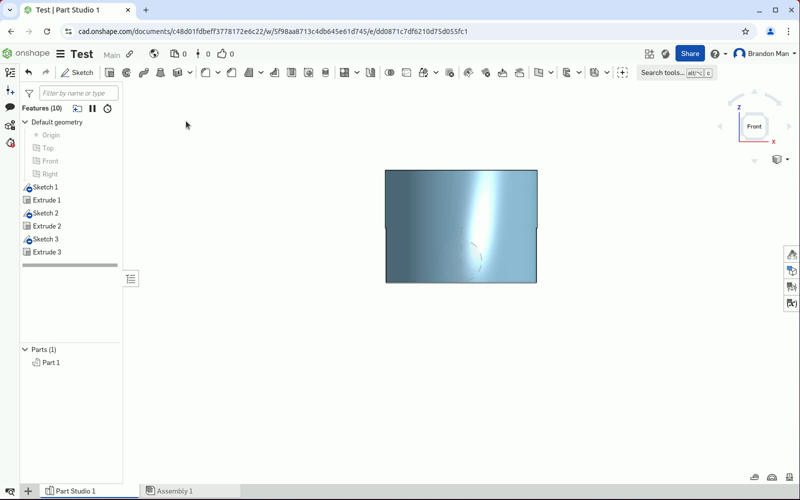
key(shift+h)
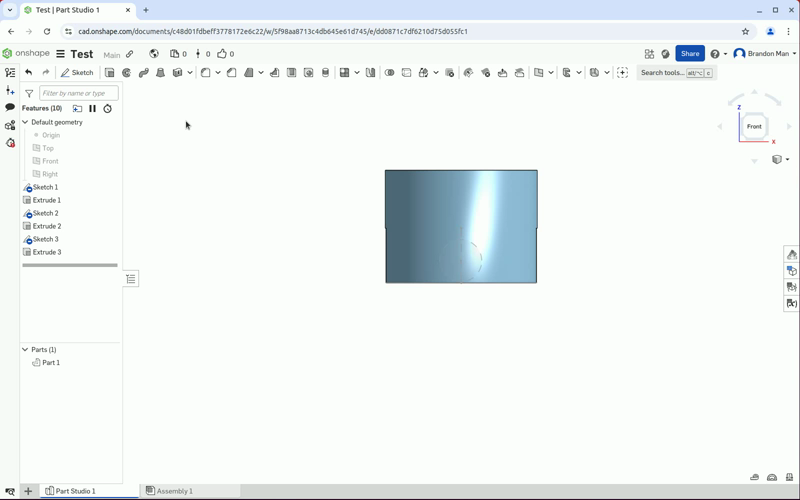
key(shift+7)
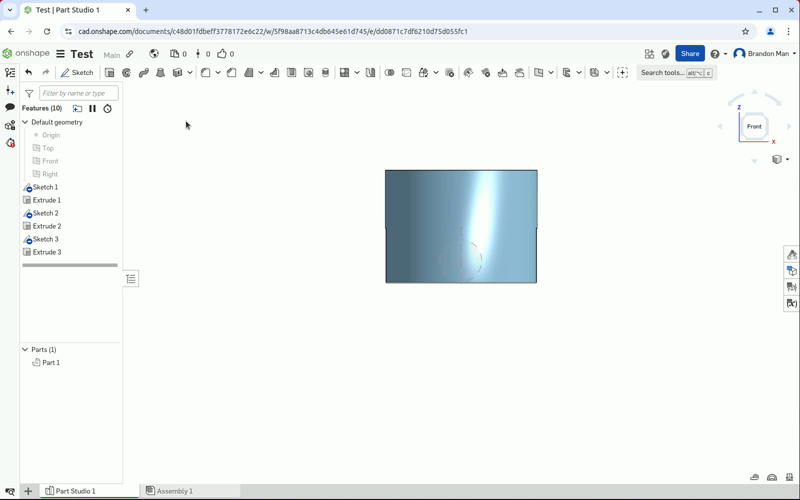
key(left, 2)
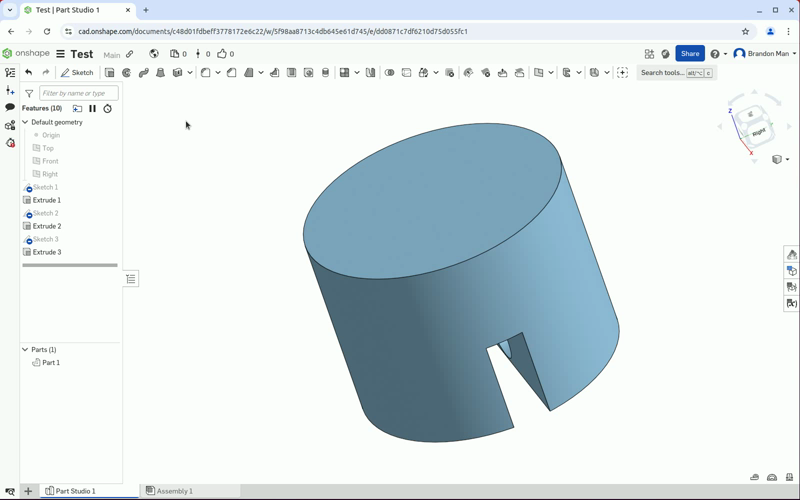
key(down, 2)
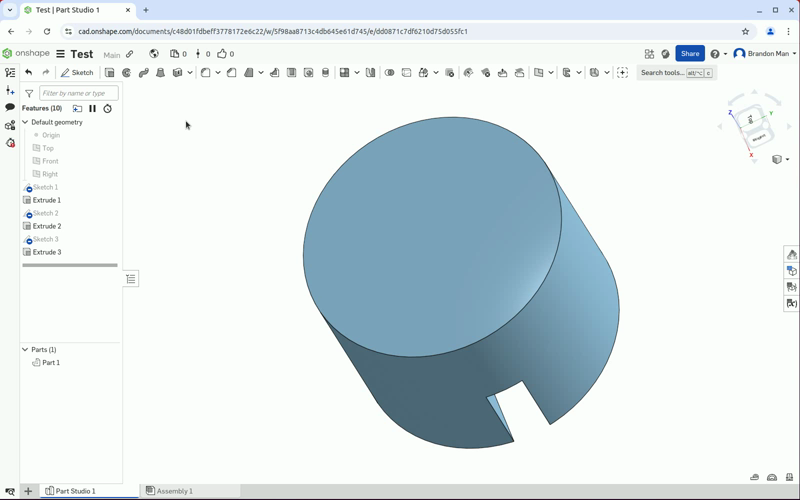
key(up, 2)
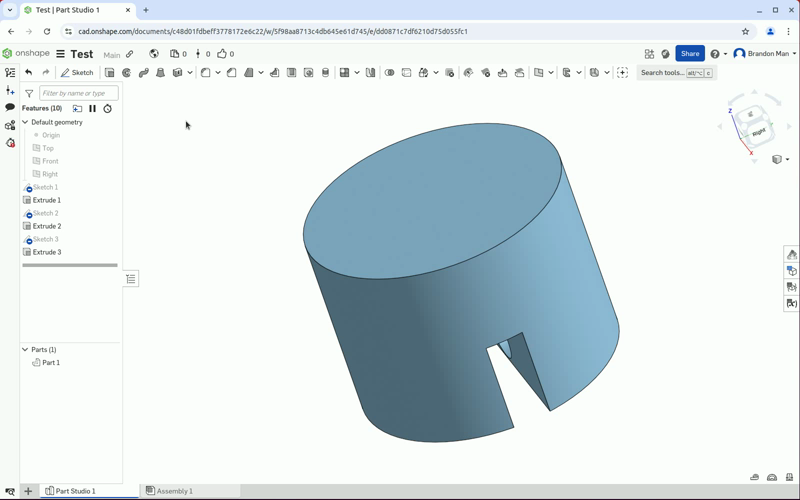
key(right, 2)
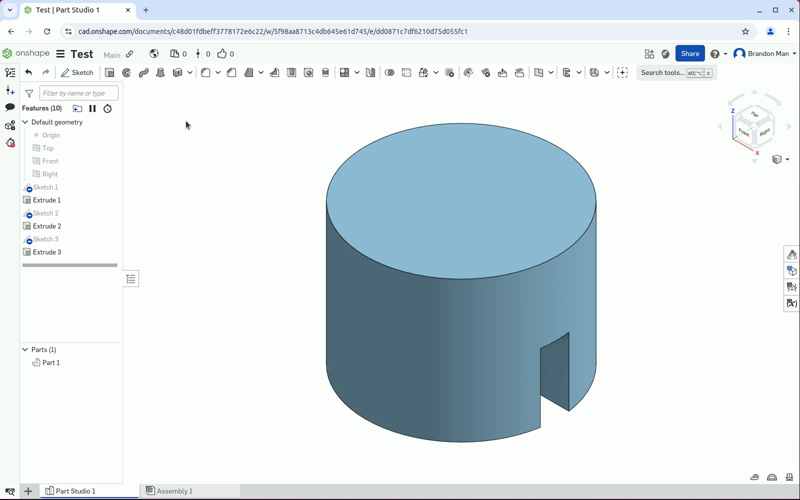
mouse_move(73, 189)
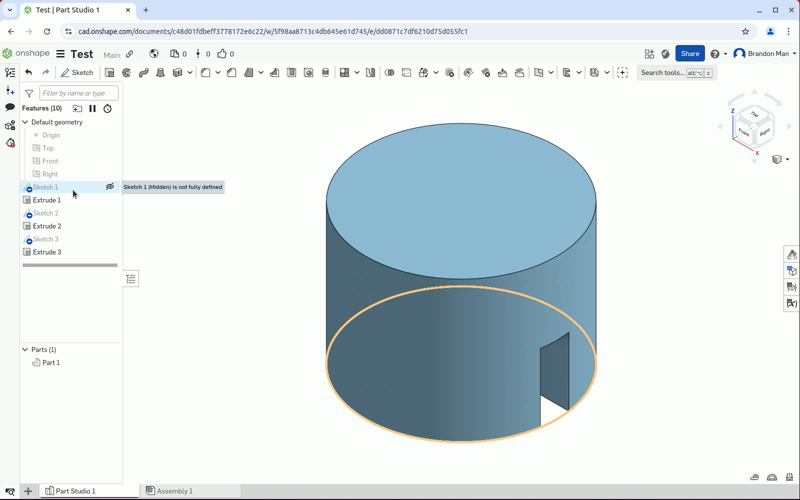
click(73, 189)